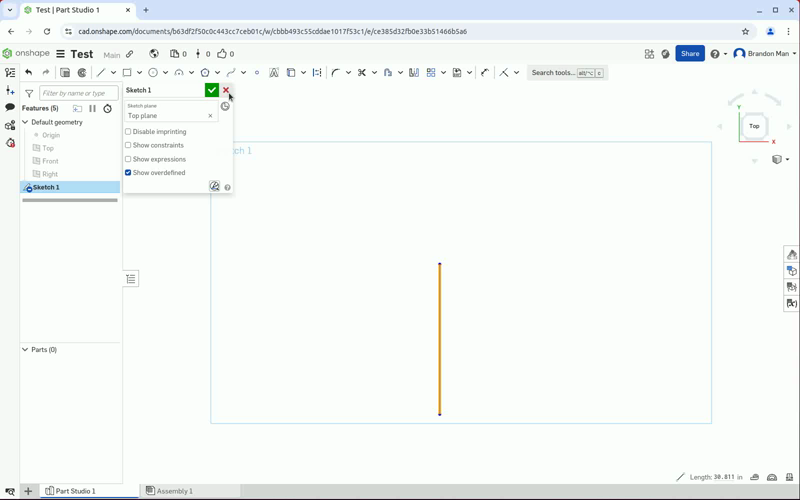
key(shift+h)
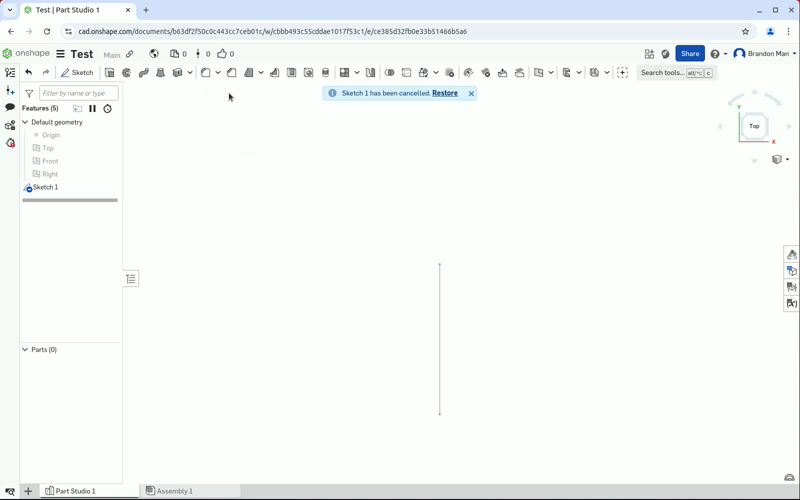
key(shift+s)
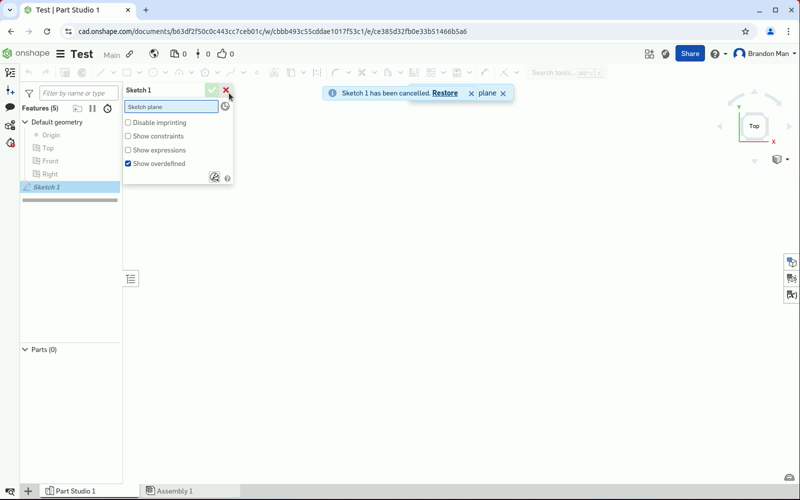
mouse_move(73, 150)
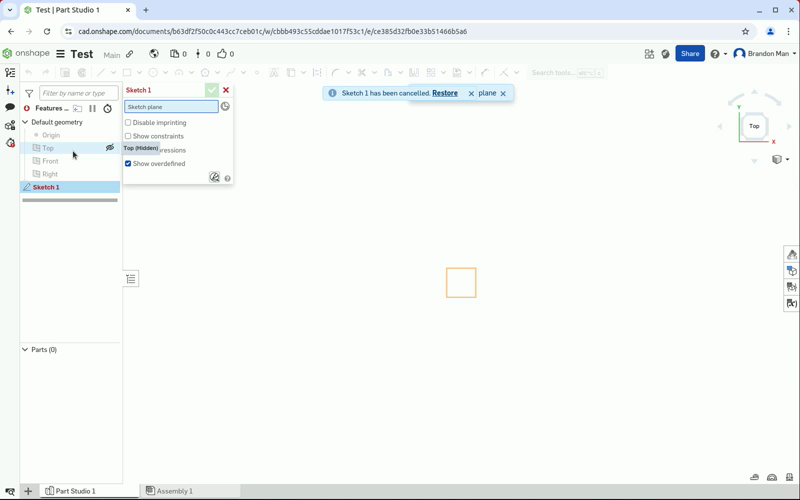
click(73, 150)
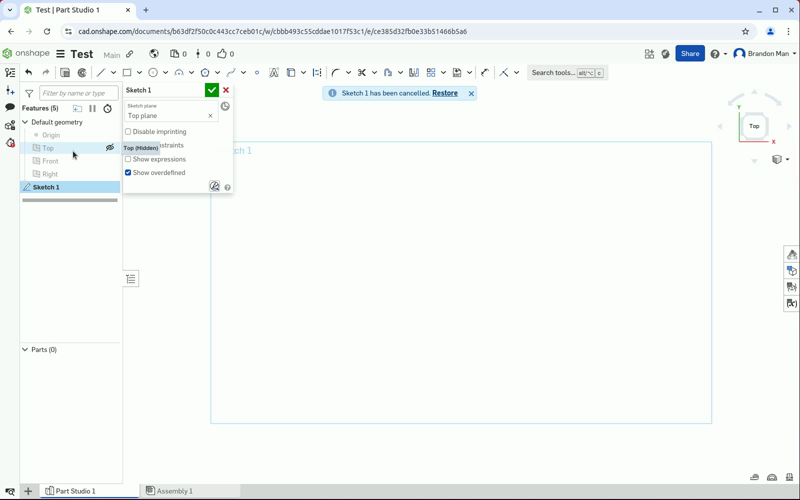
mouse_move(73, 352)
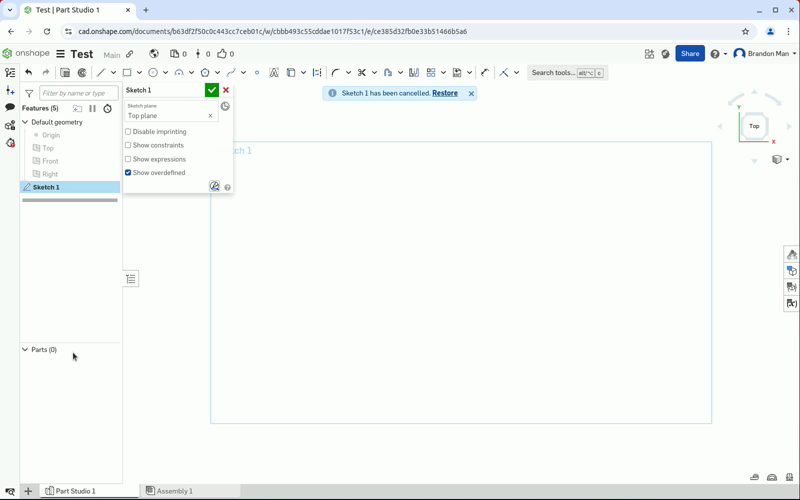
key(y)
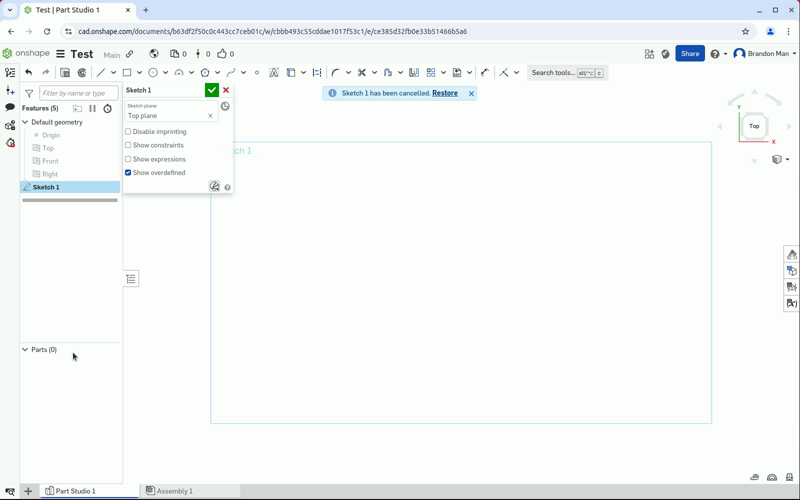
key(a)
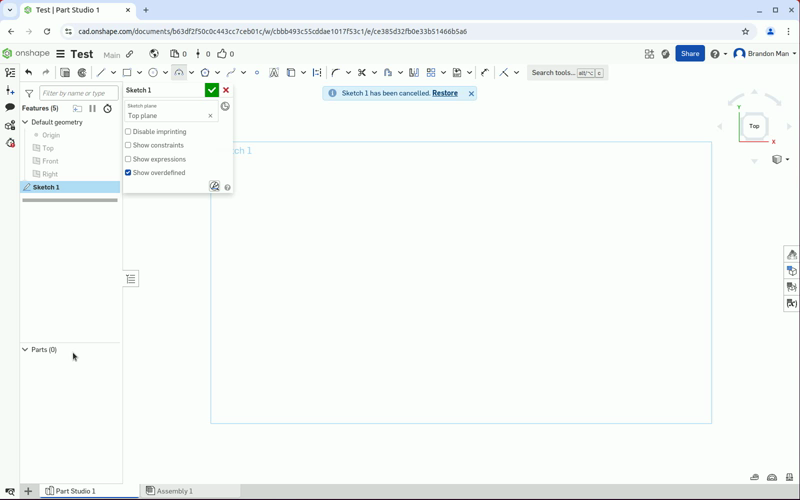
key_down(shift)
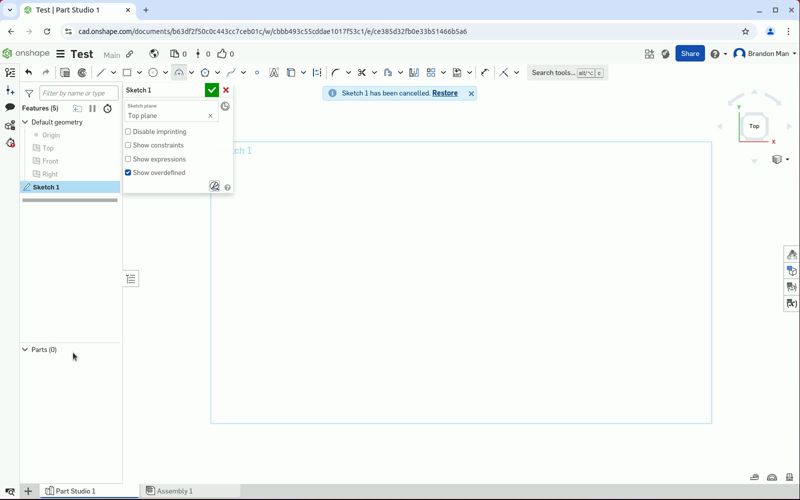
mouse_move(438, 375)
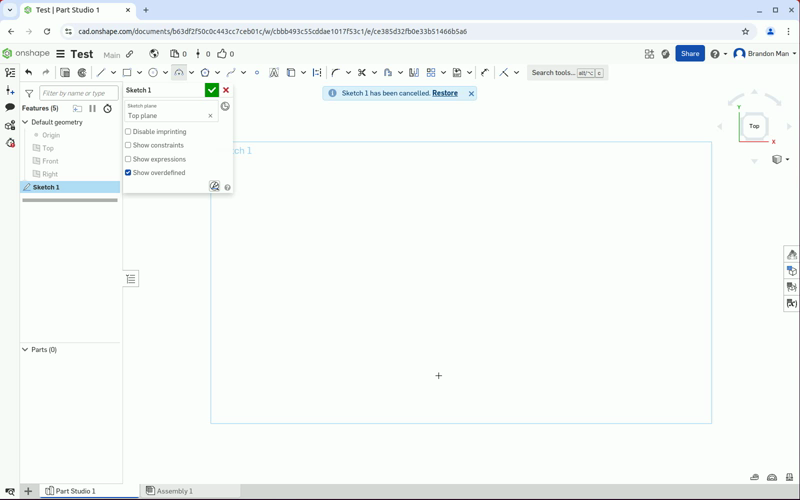
click(438, 375)
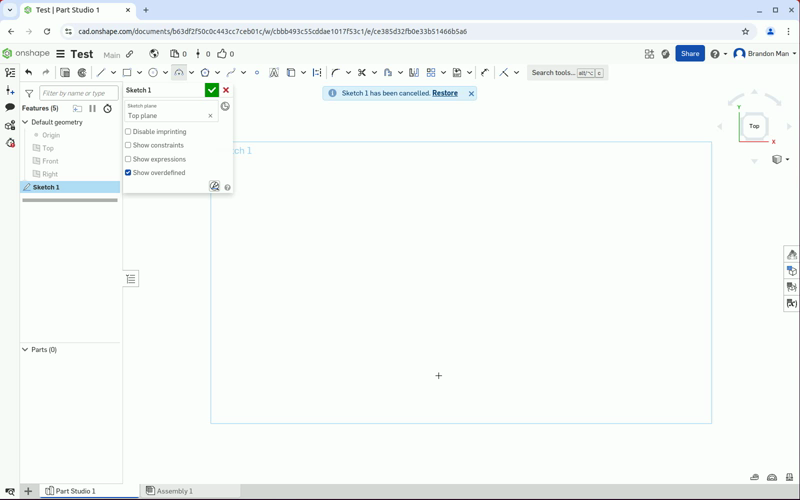
key_up(shift)
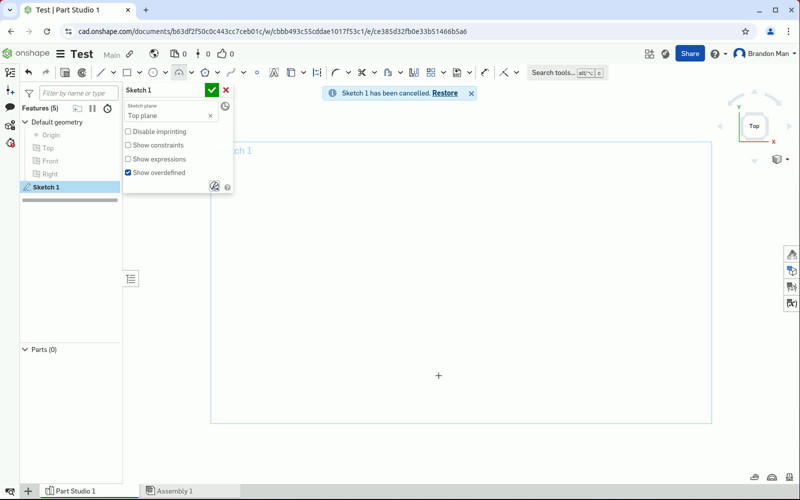
key_down(shift)
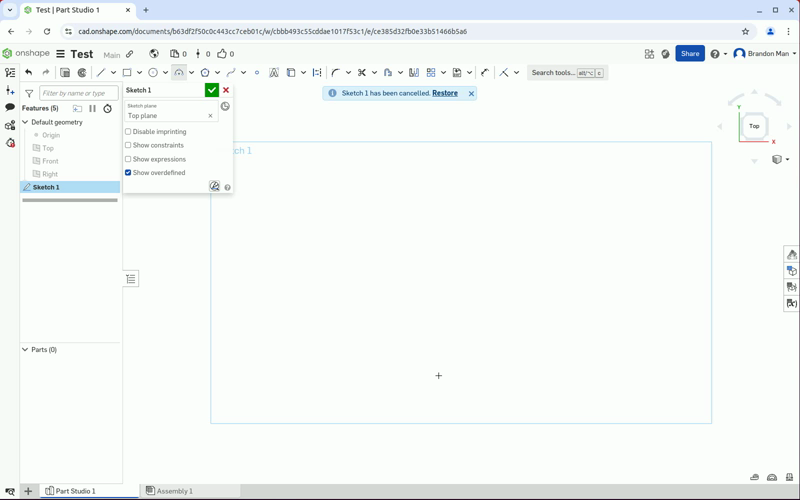
mouse_move(481, 375)
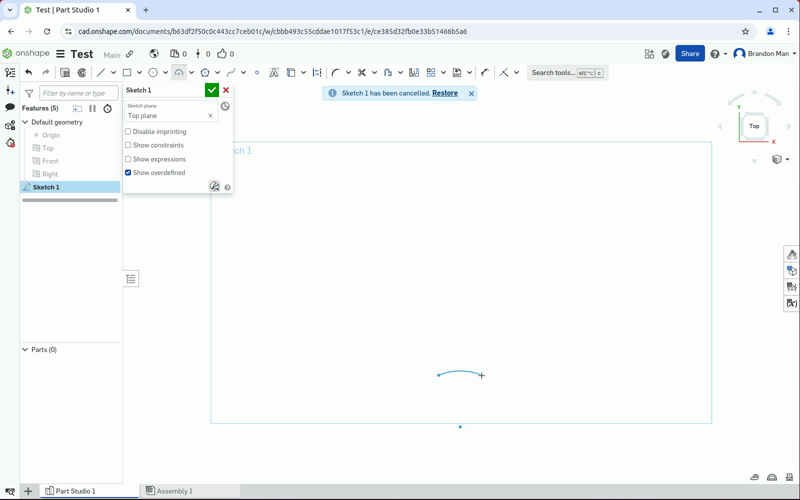
click(481, 375)
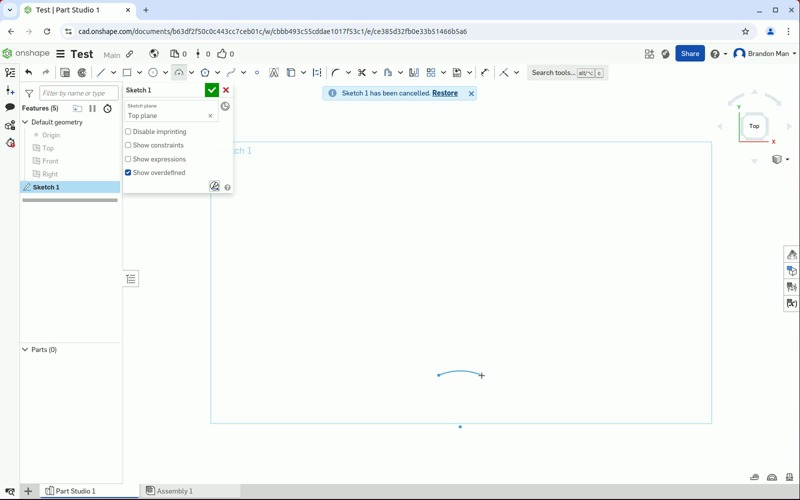
mouse_move(460, 192)
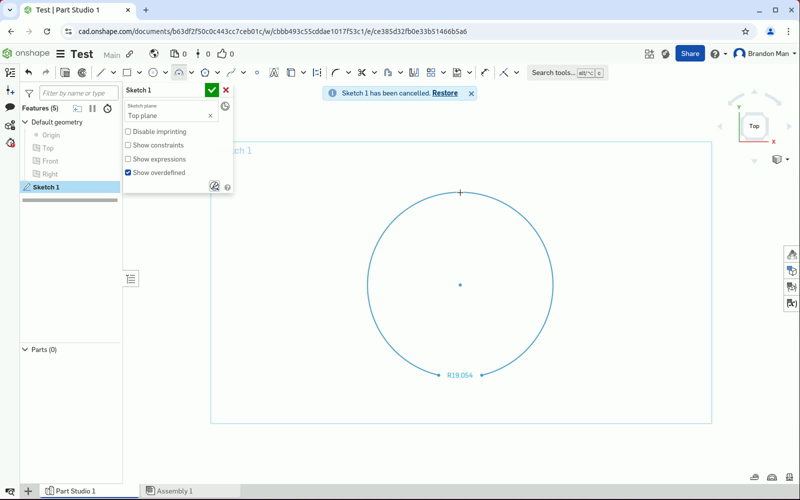
click(460, 192)
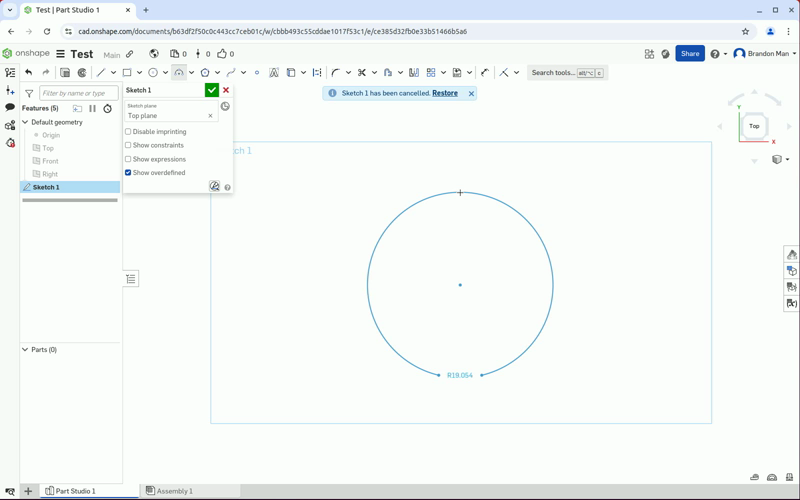
key_up(shift)
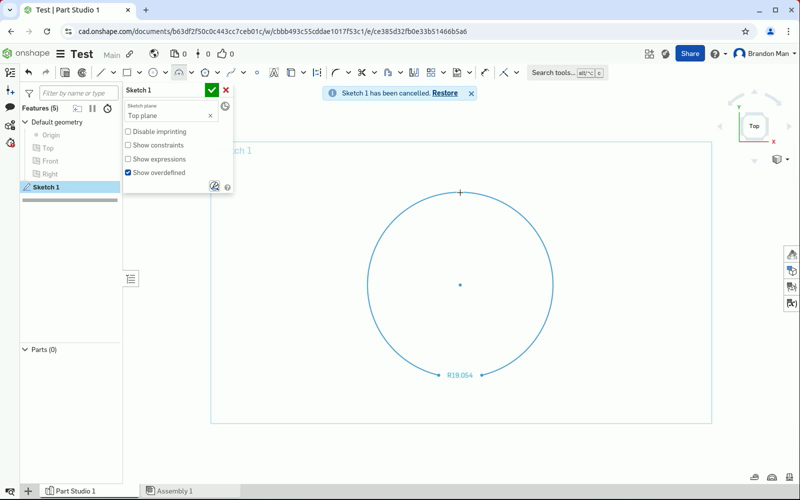
key(esc)
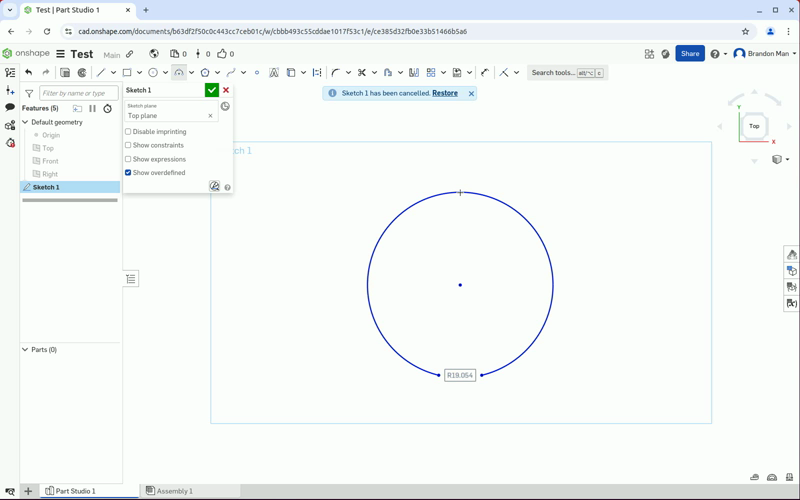
key(l)
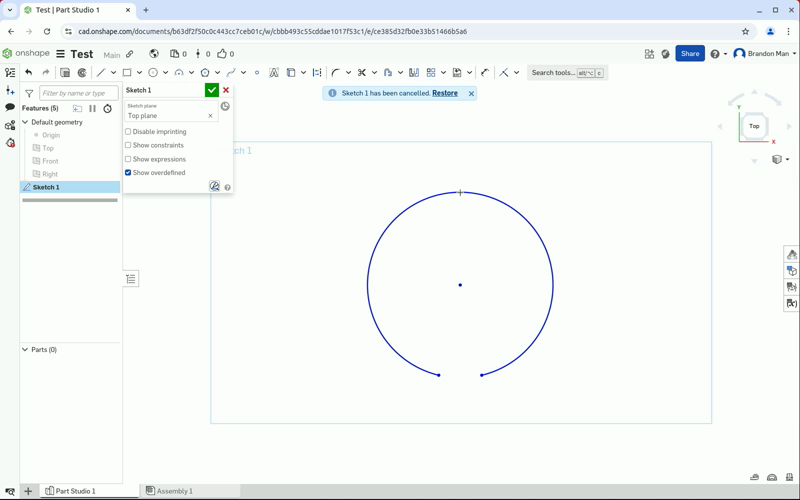
mouse_move(481, 375)
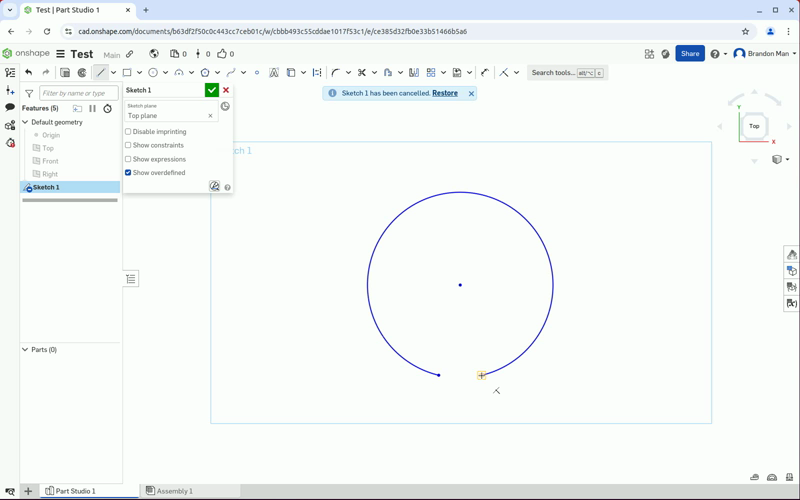
click(481, 375)
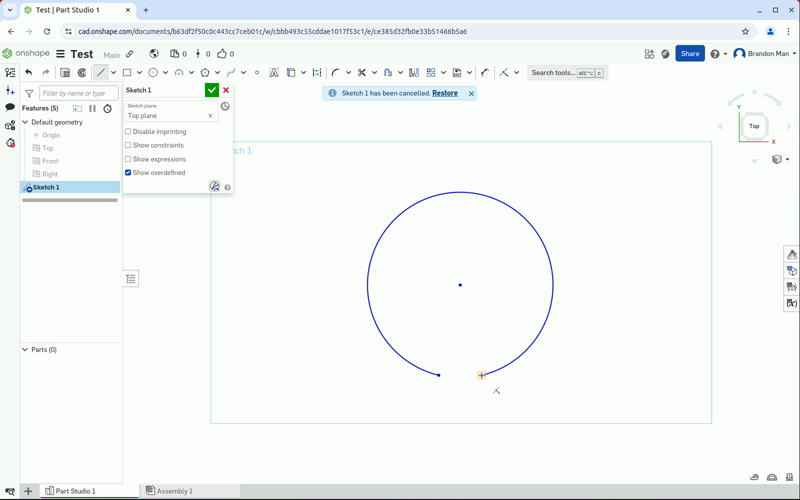
key_down(shift)
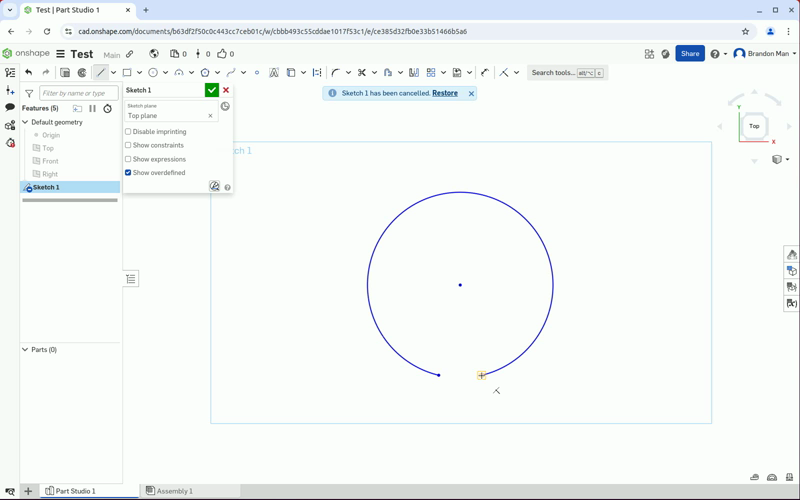
mouse_move(481, 303)
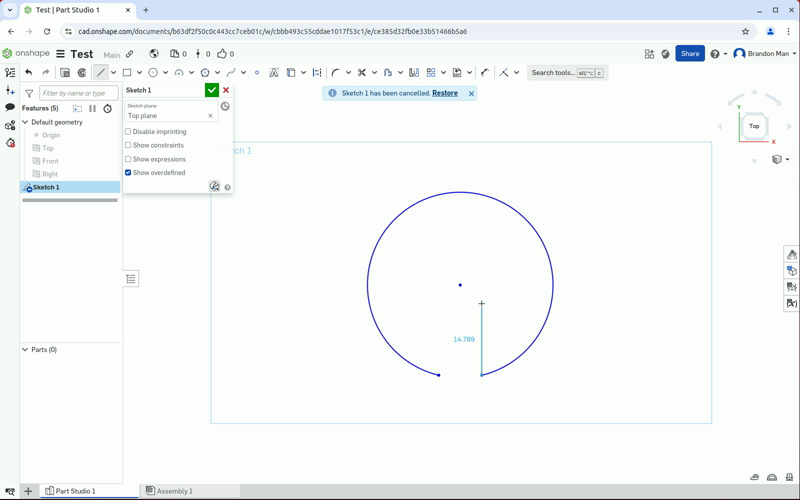
click(481, 303)
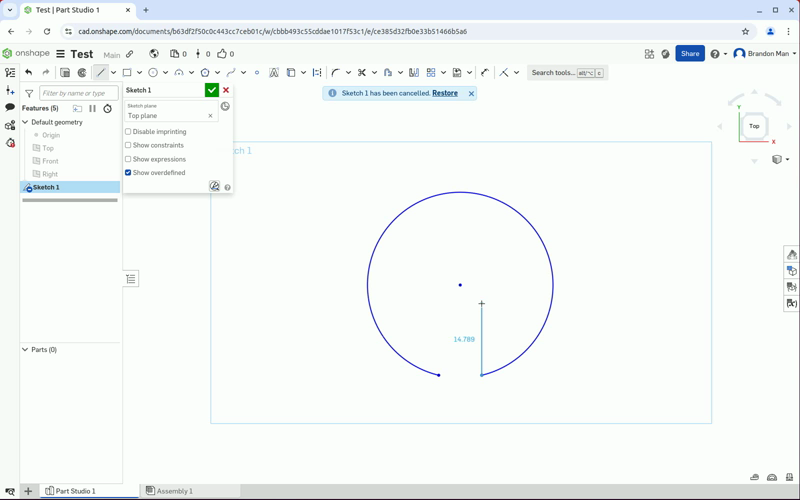
key_up(shift)
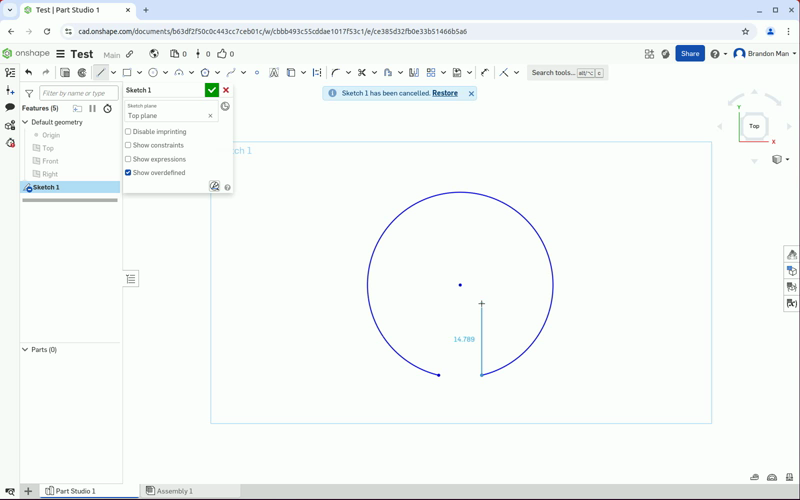
key(esc)
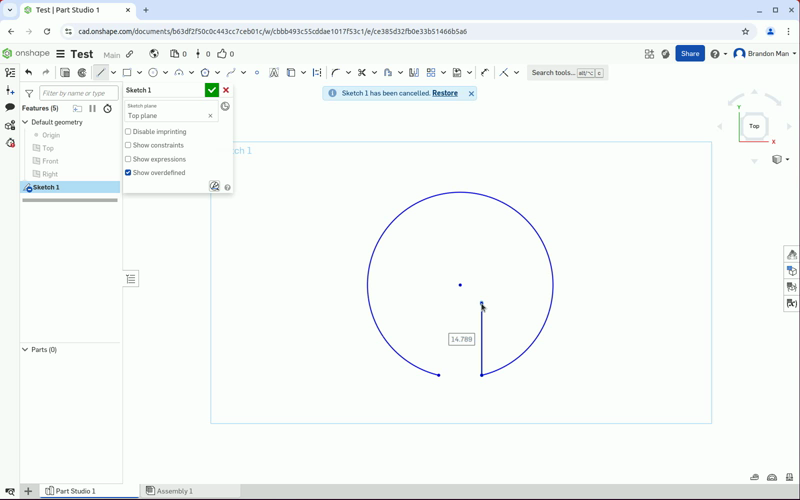
key(a)
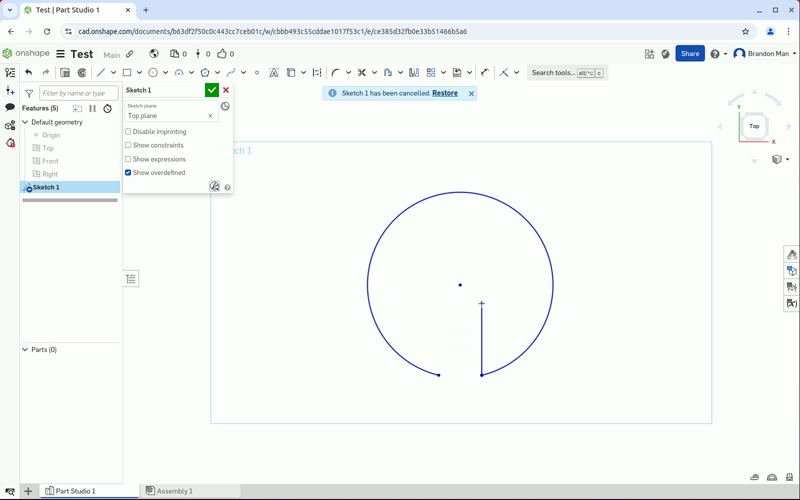
mouse_move(481, 303)
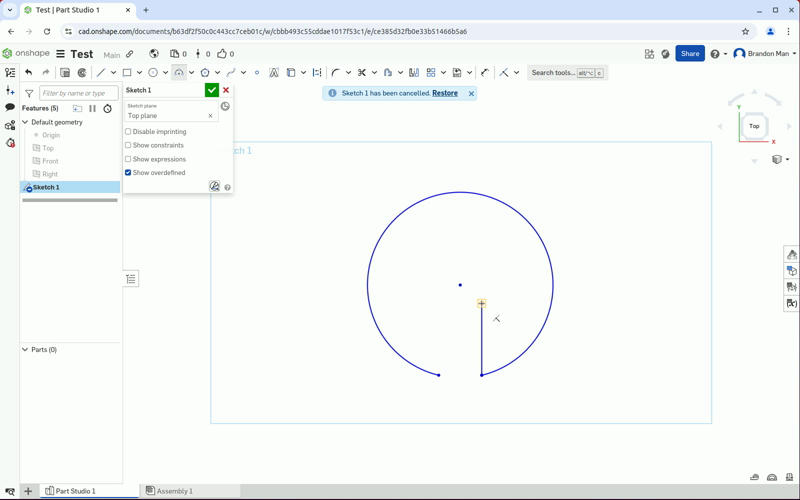
click(481, 303)
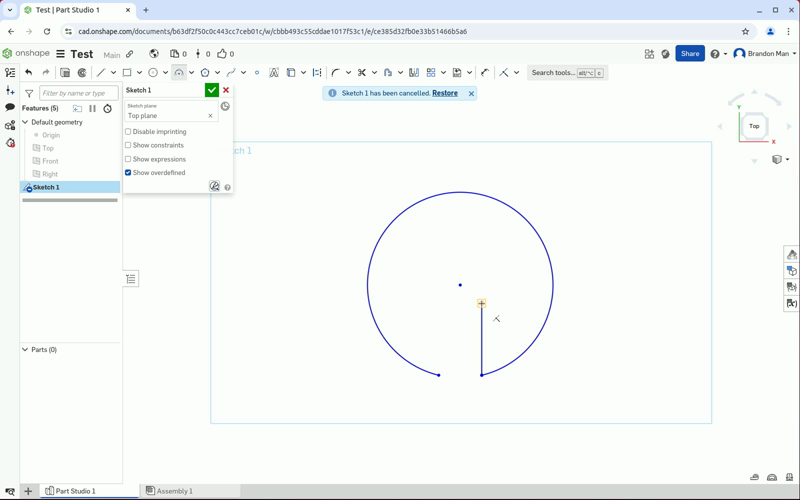
key_down(shift)
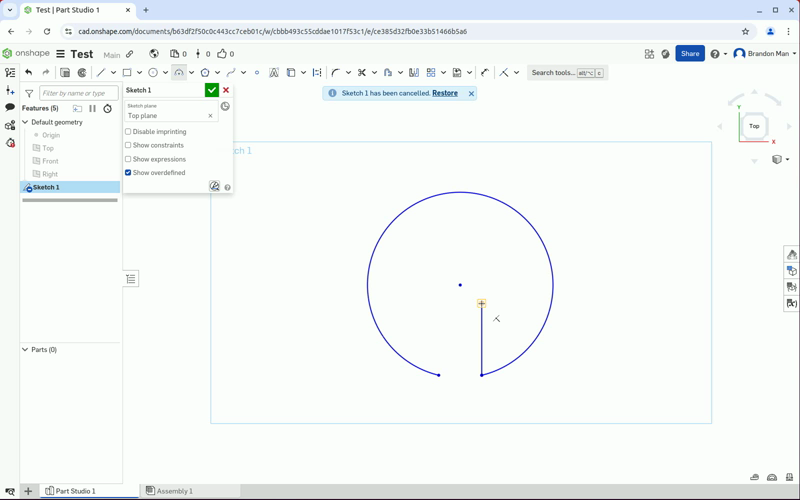
mouse_move(438, 303)
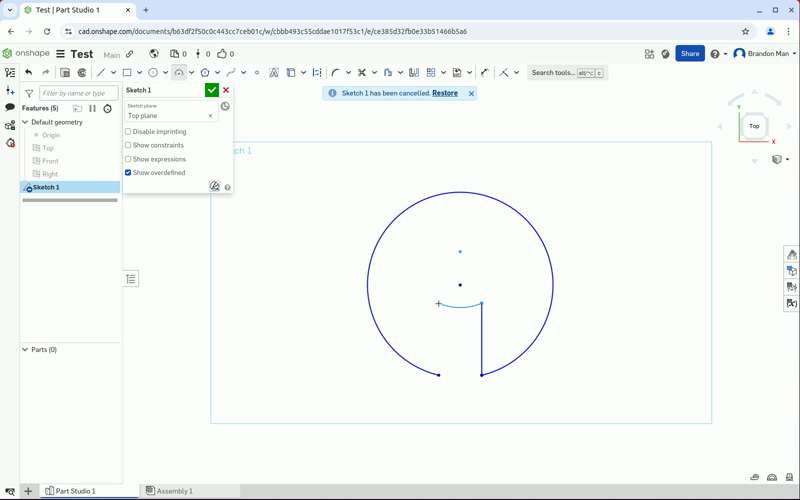
click(438, 303)
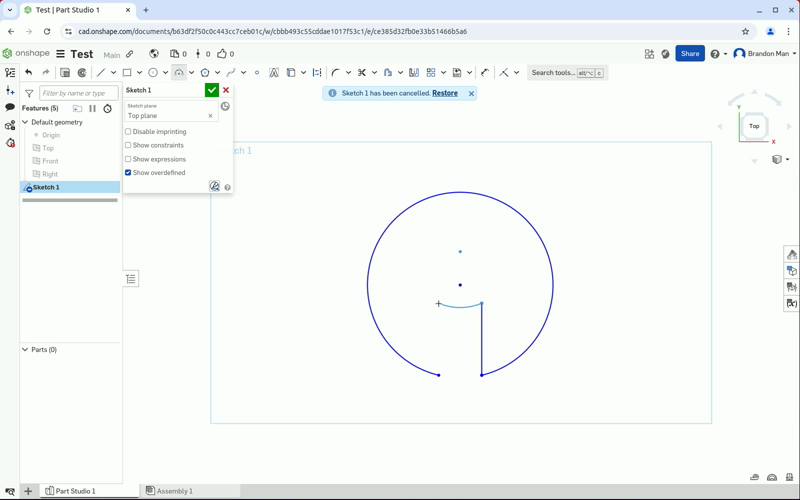
mouse_move(460, 254)
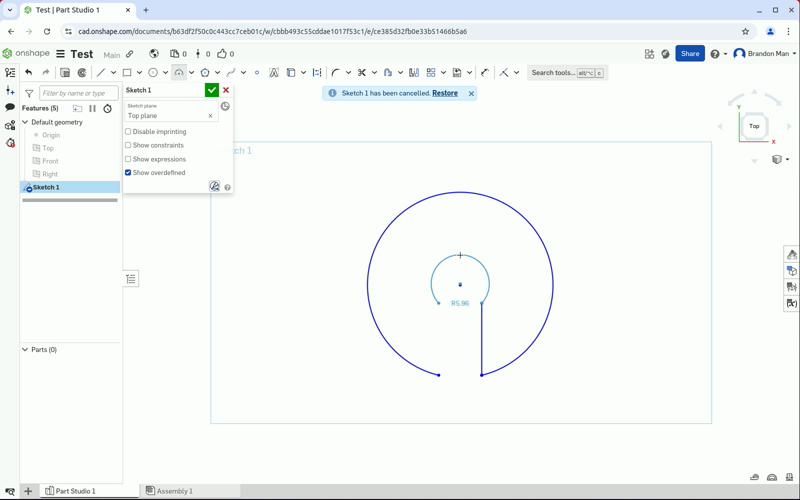
click(460, 254)
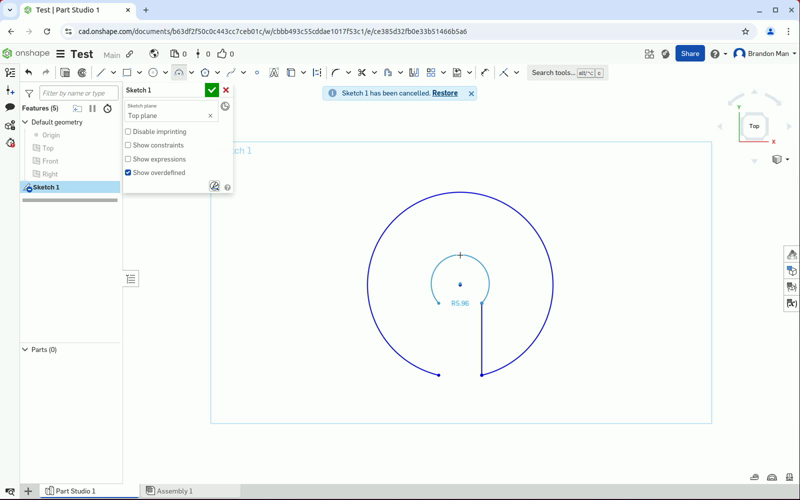
key_up(shift)
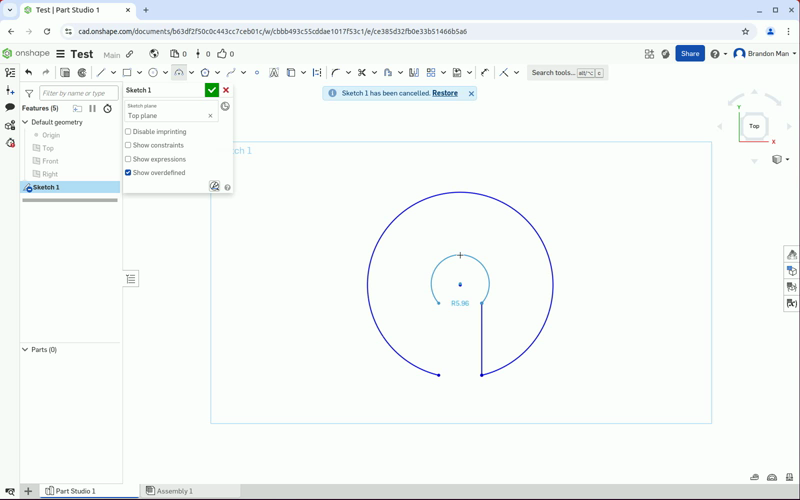
key(esc)
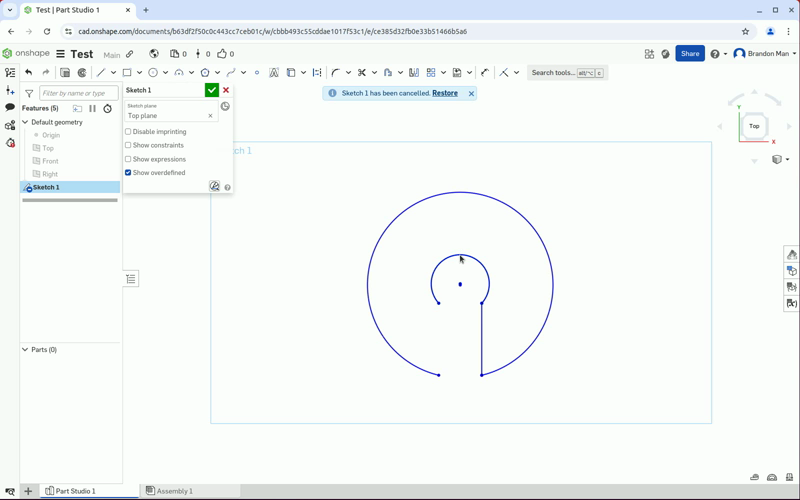
key(l)
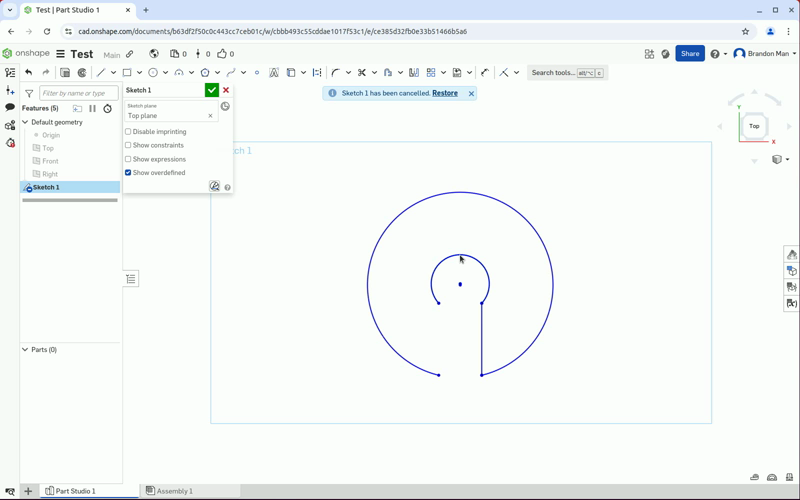
mouse_move(438, 303)
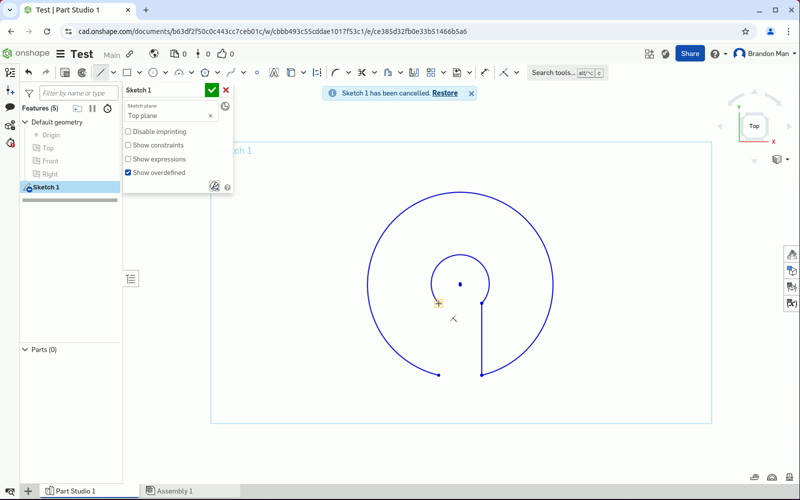
click(438, 303)
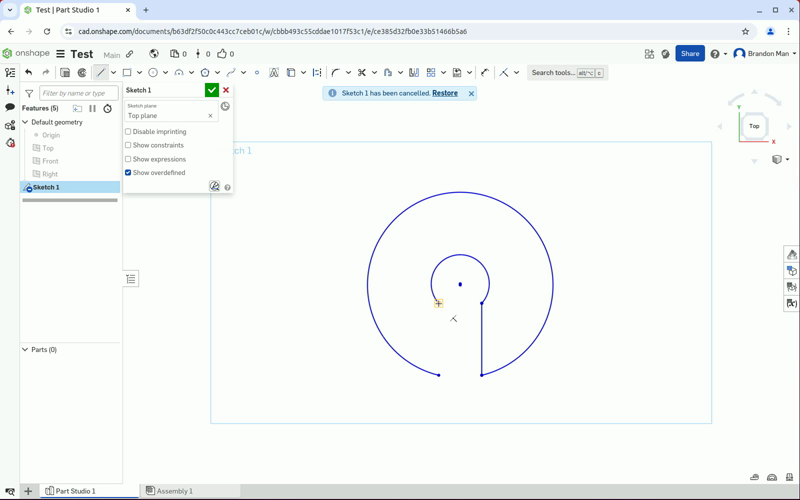
key_down(shift)
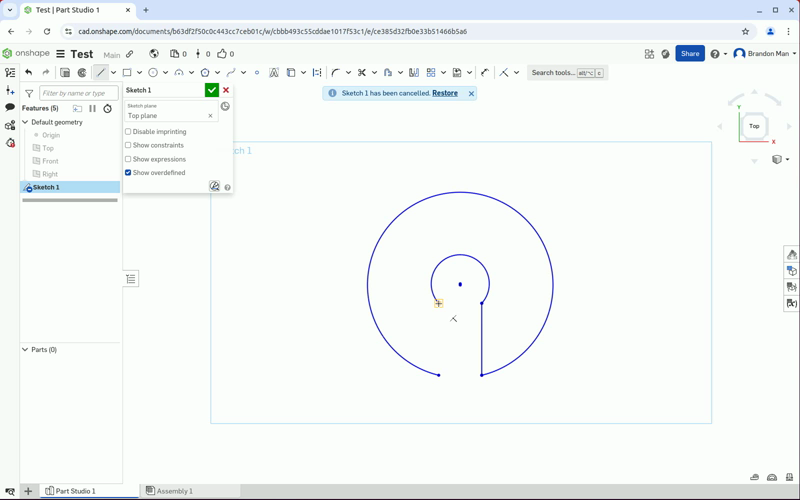
mouse_move(438, 375)
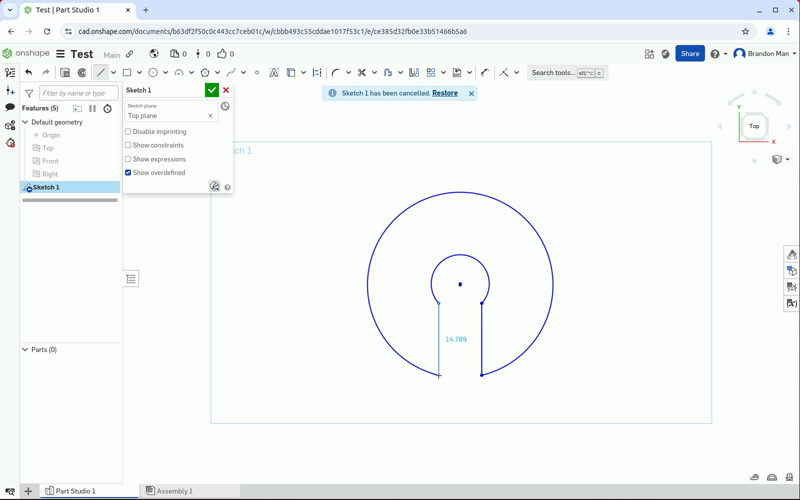
key_up(shift)
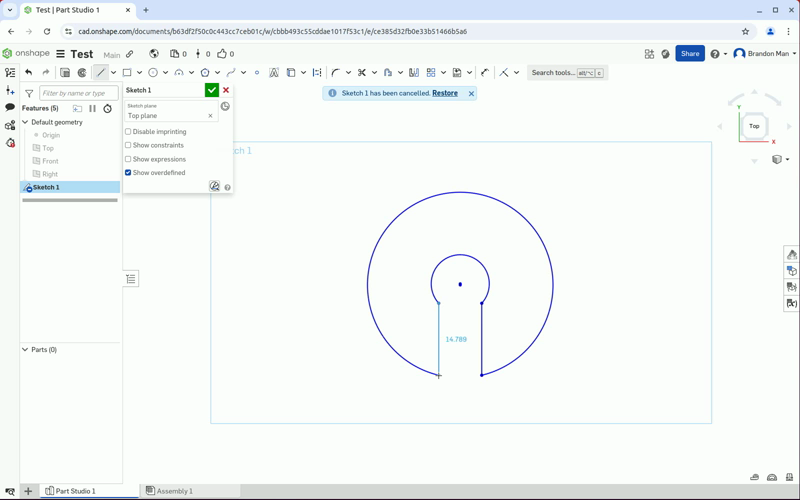
click(438, 375)
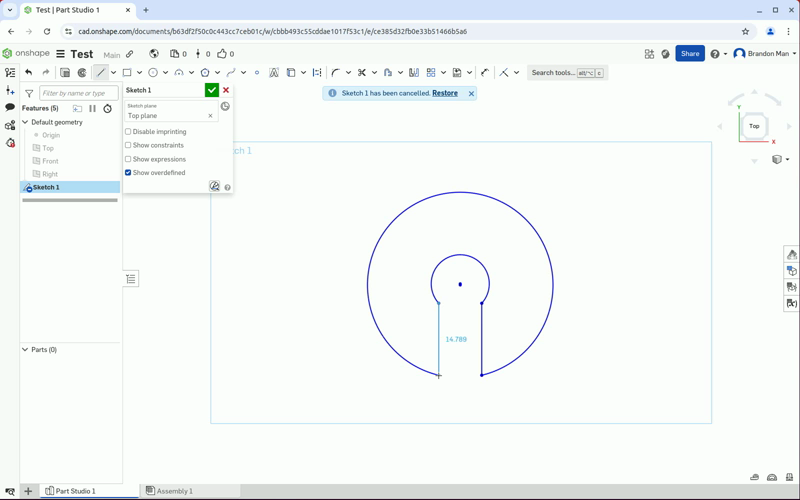
key(esc)
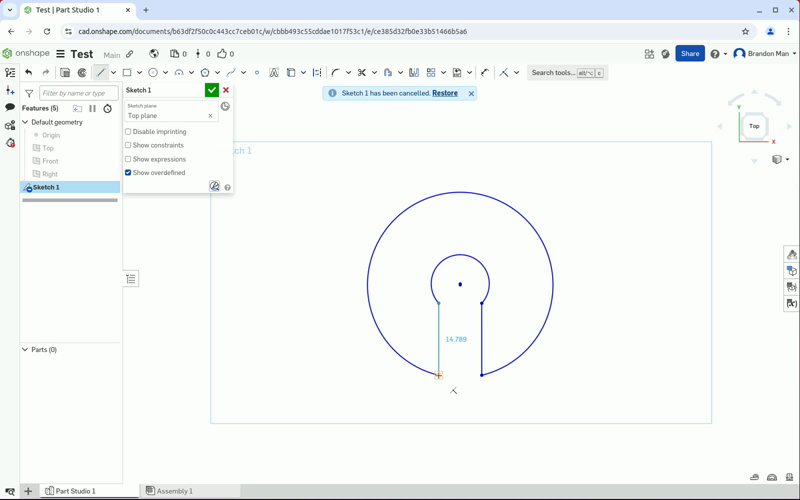
mouse_move(439, 242)
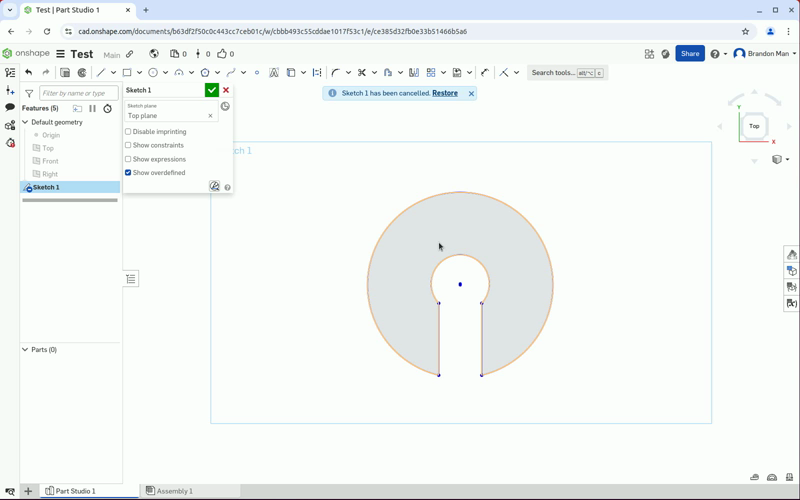
click(439, 242)
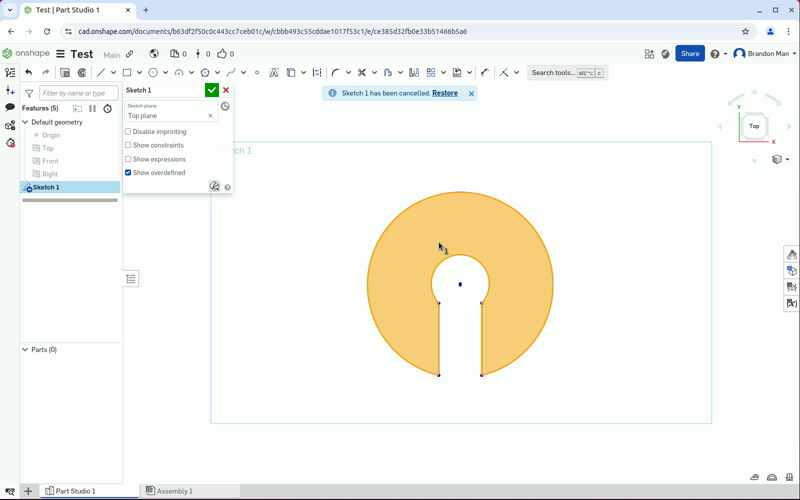
mouse_move(73, 352)
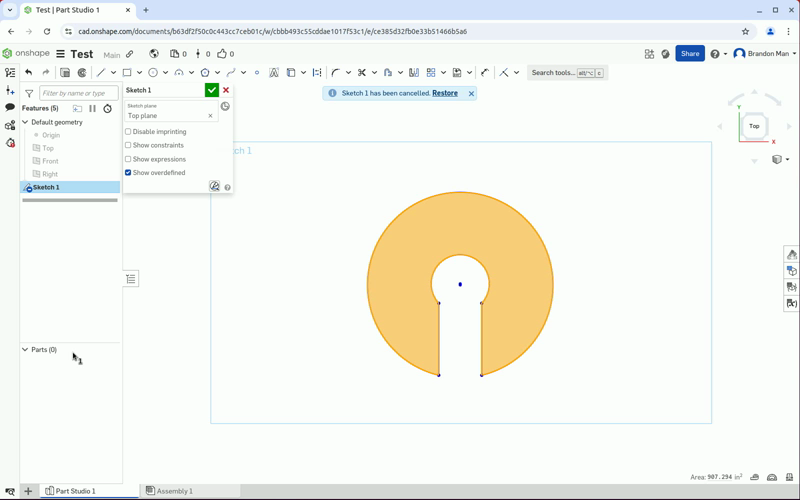
key(shift+y)
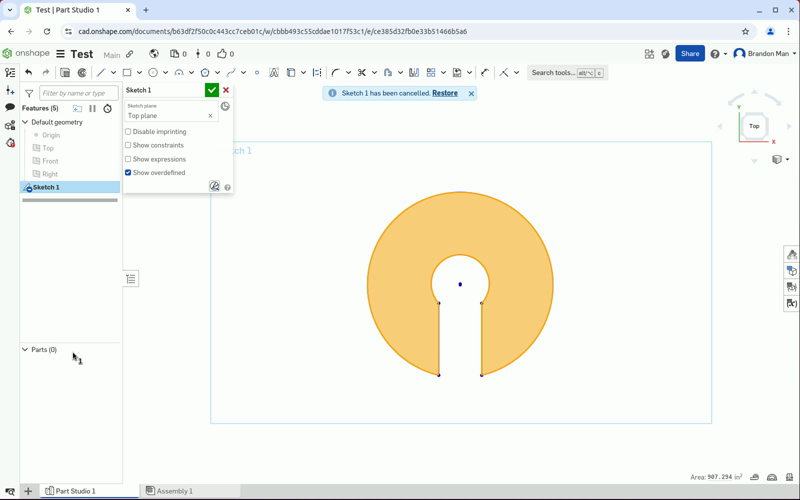
key(shift+e)
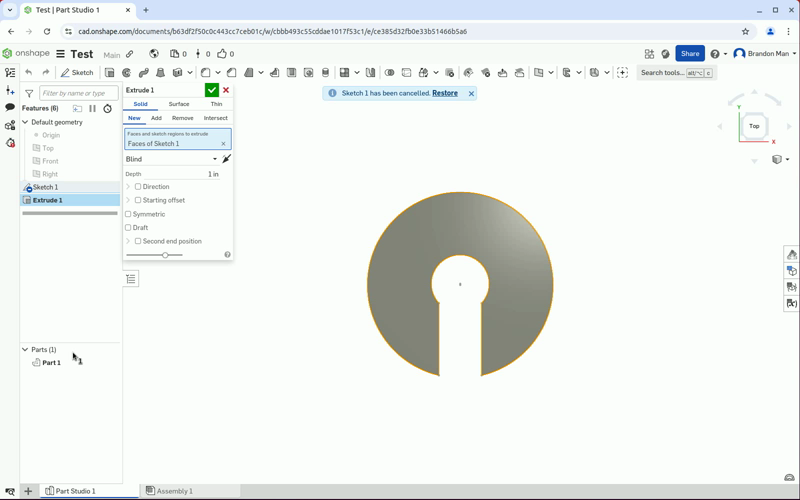
mouse_move(143, 106)
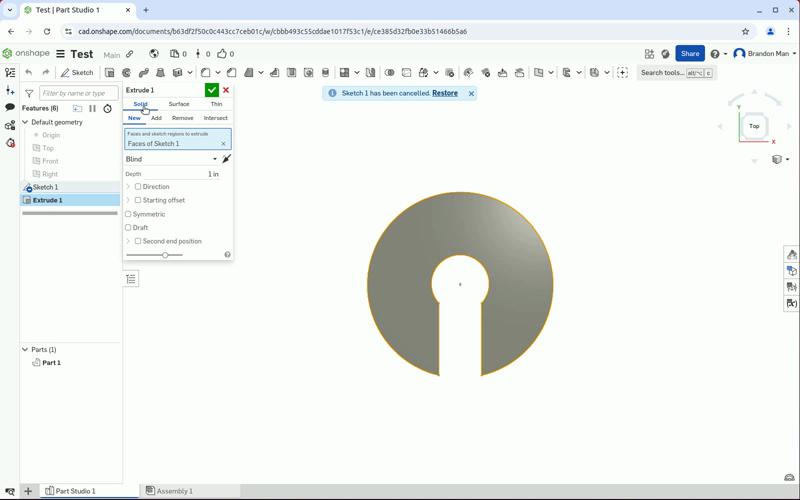
click(143, 106)
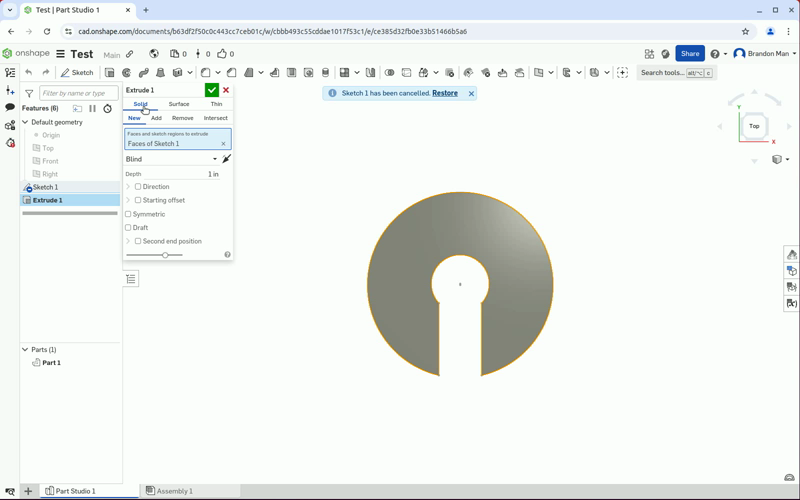
mouse_move(137, 120)
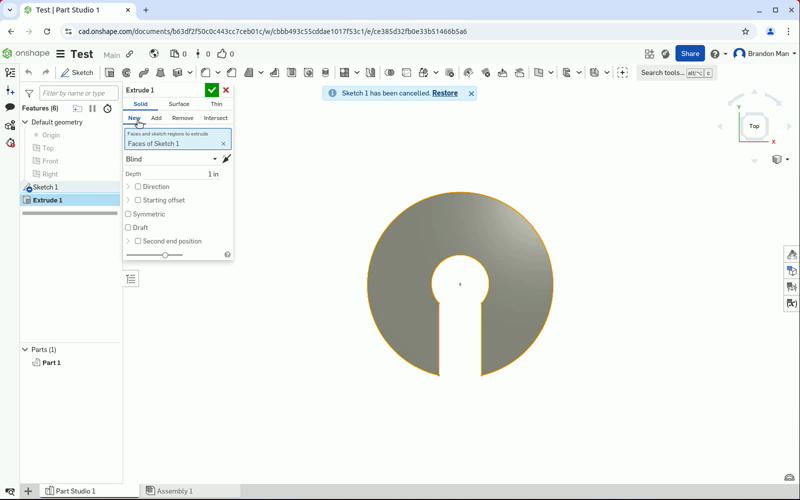
click(137, 120)
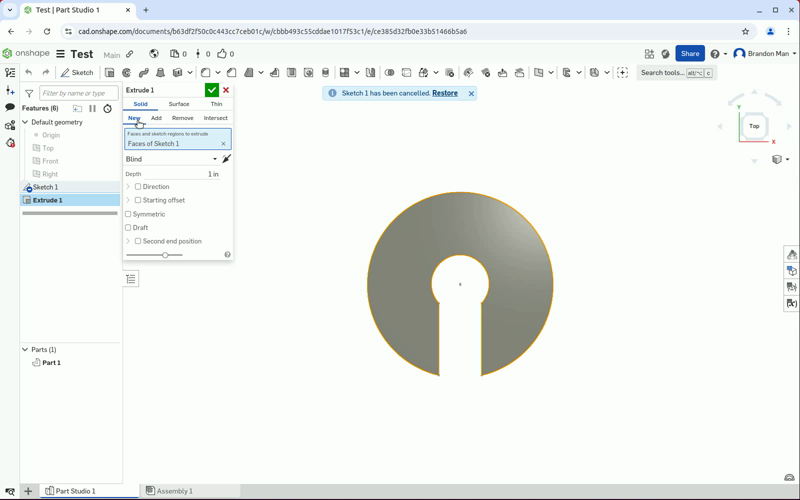
key(tab, 4)
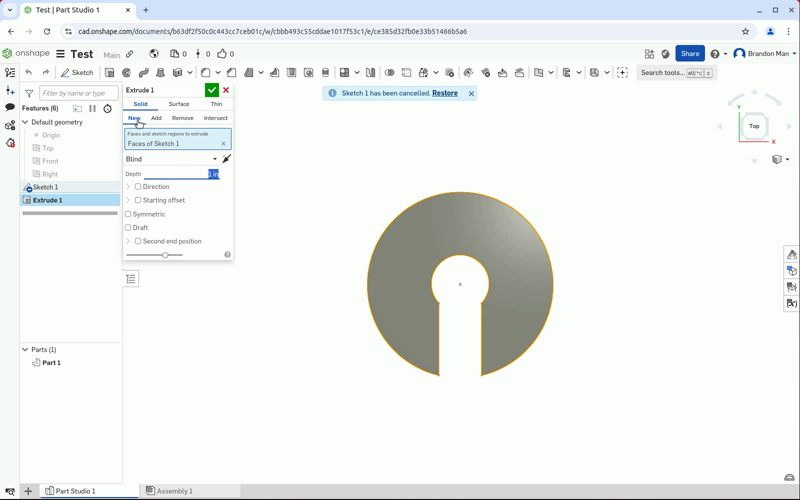
text(11.073)
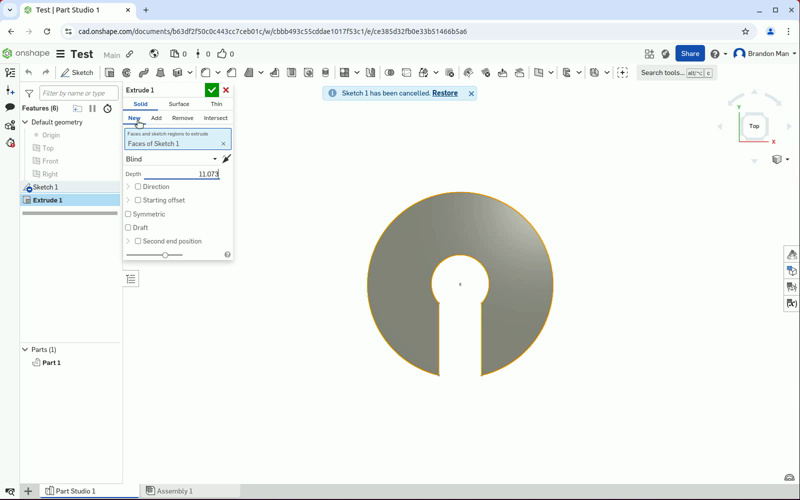
key(enter)
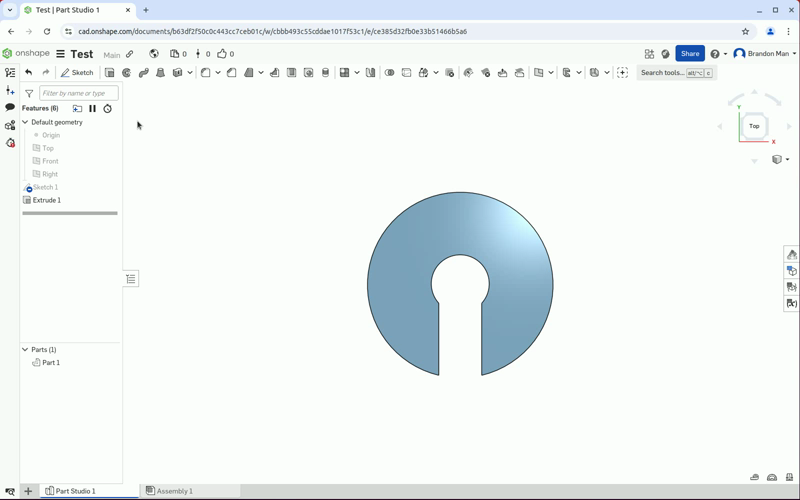
key(shift+h)
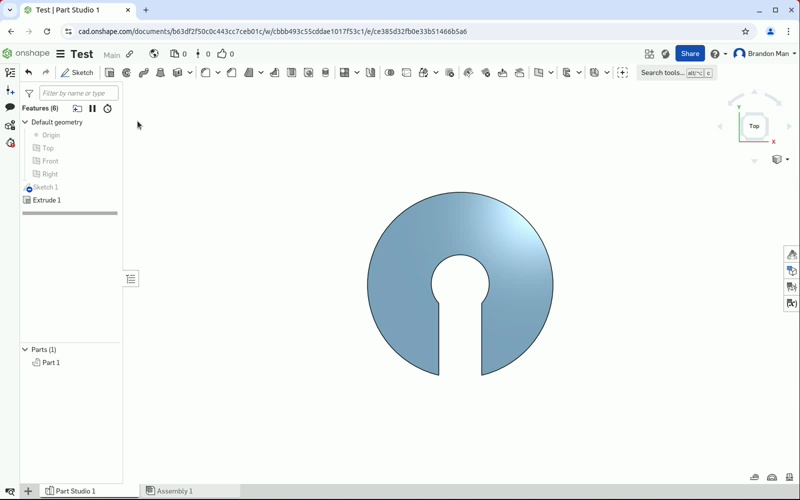
key(shift+h)
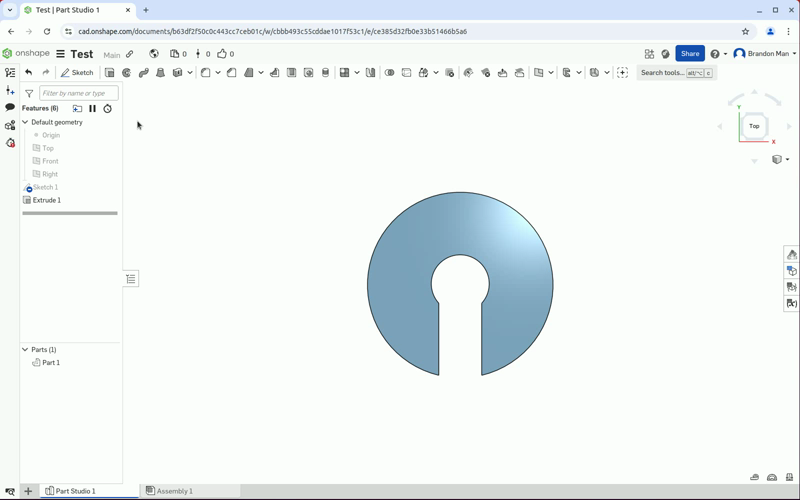
mouse_move(73, 189)
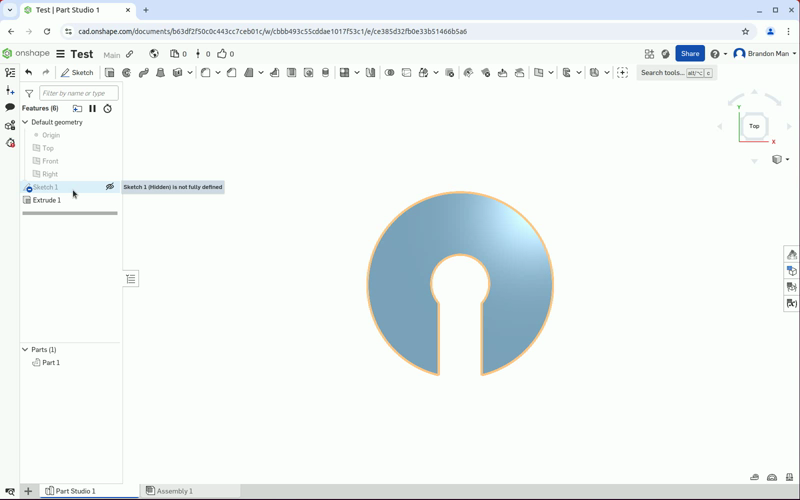
click(73, 189)
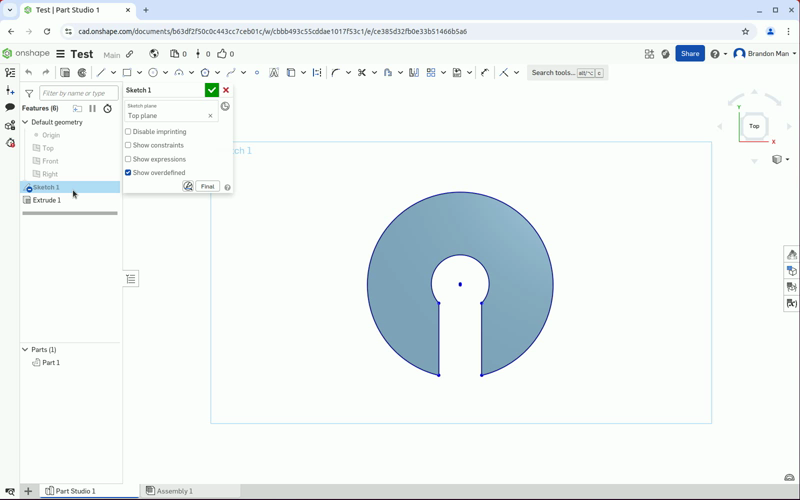
mouse_move(229, 92)
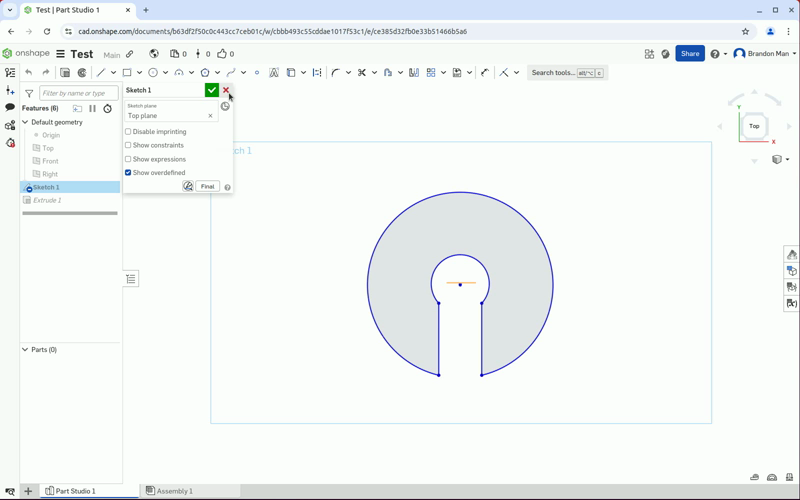
click(229, 92)
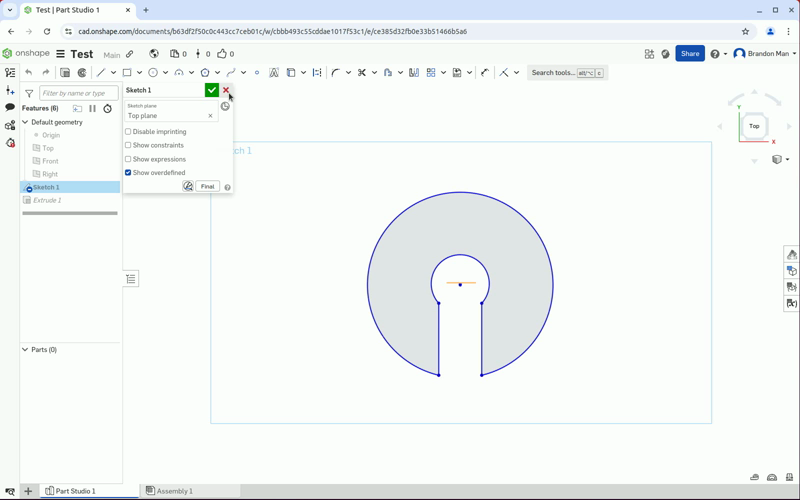
key(shift+s)
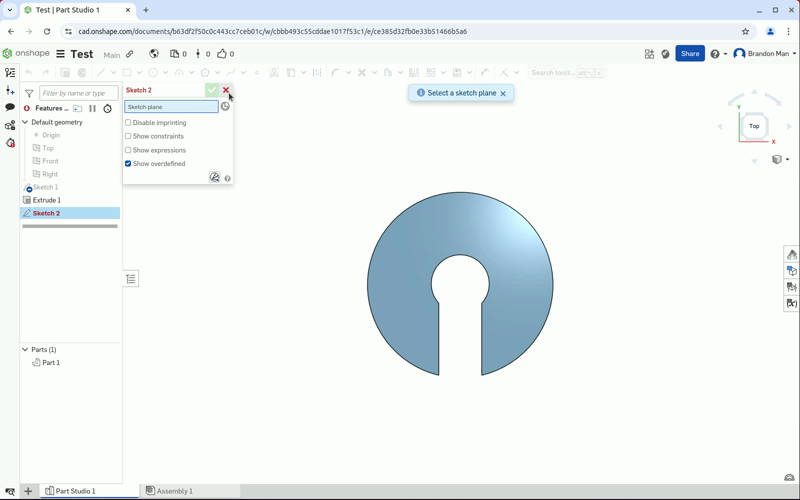
mouse_move(73, 150)
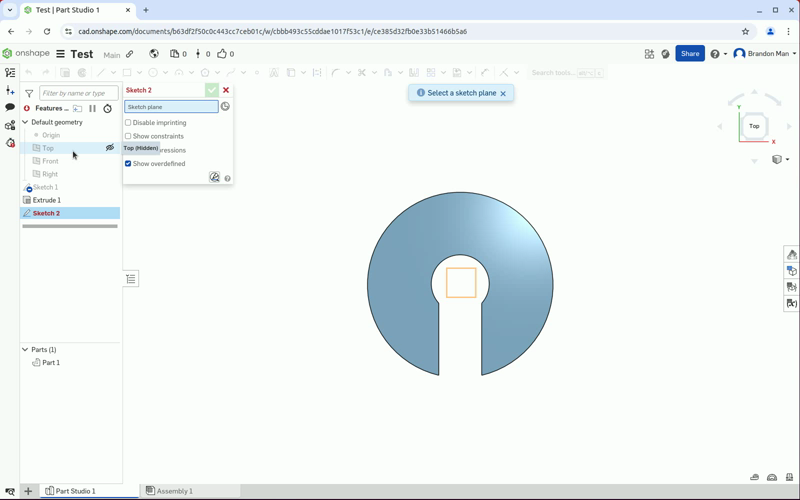
click(73, 150)
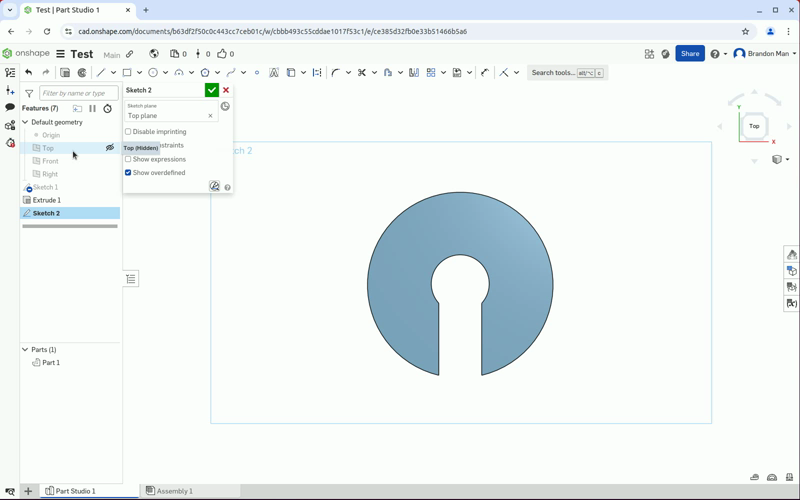
mouse_move(73, 352)
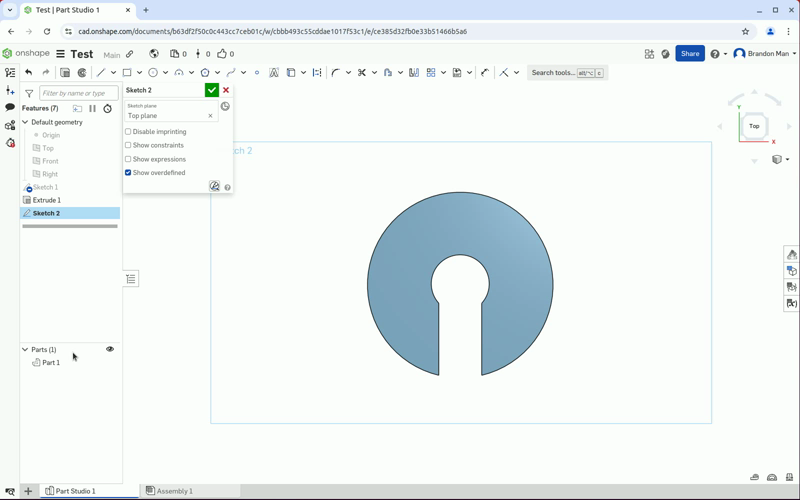
key(y)
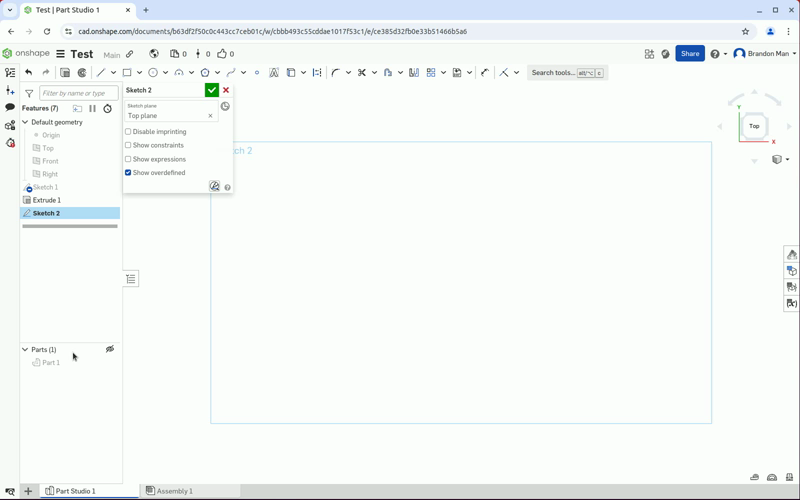
key(a)
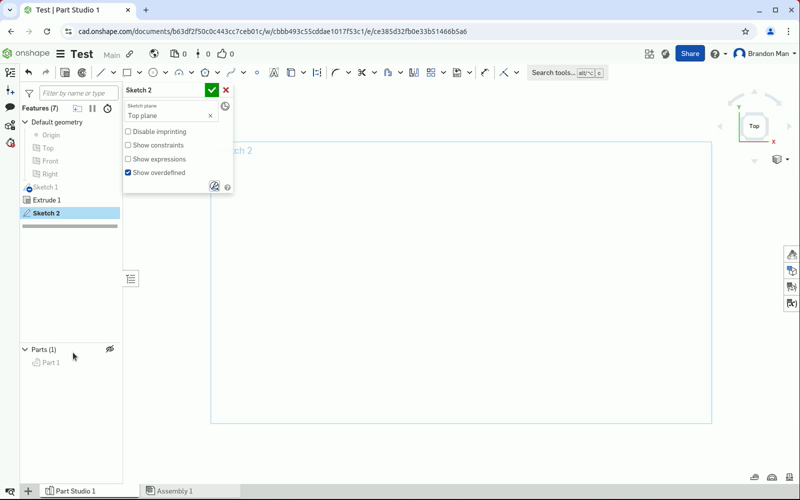
key_down(shift)
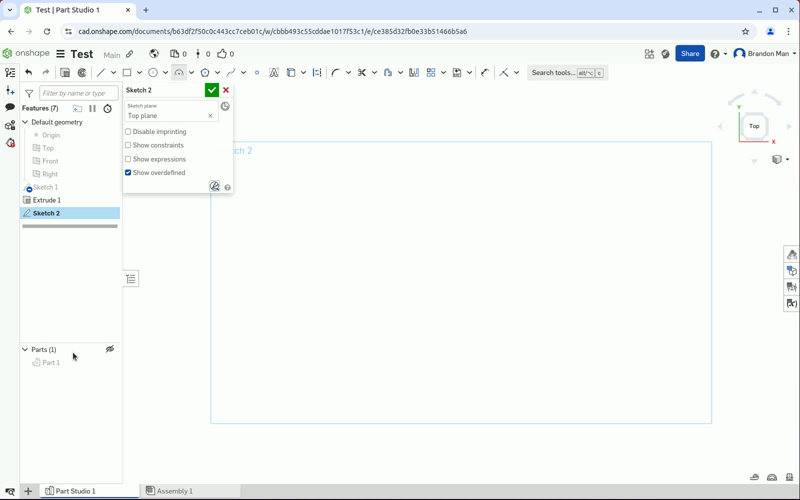
mouse_move(438, 393)
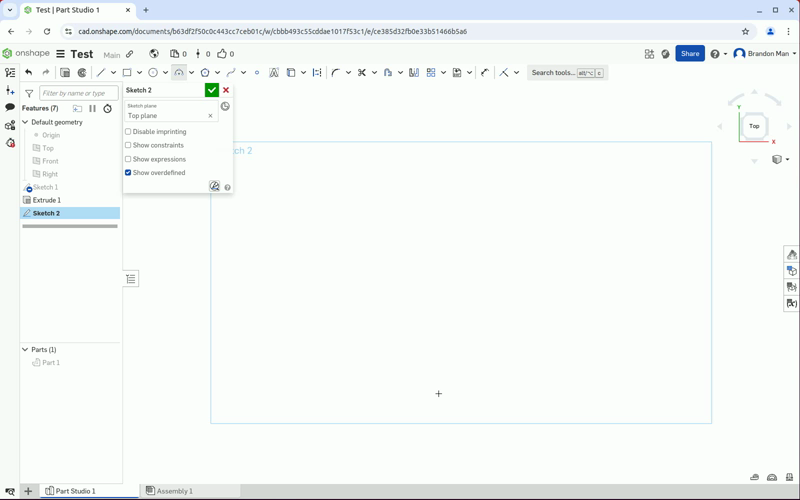
click(438, 393)
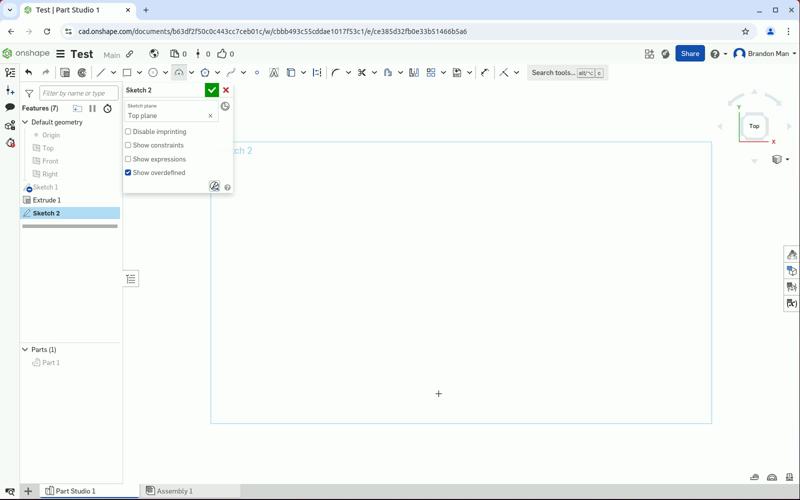
key_up(shift)
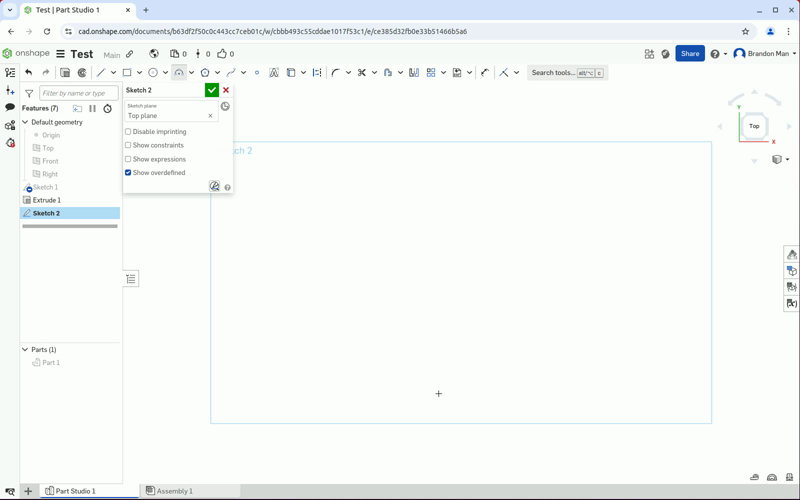
key_down(shift)
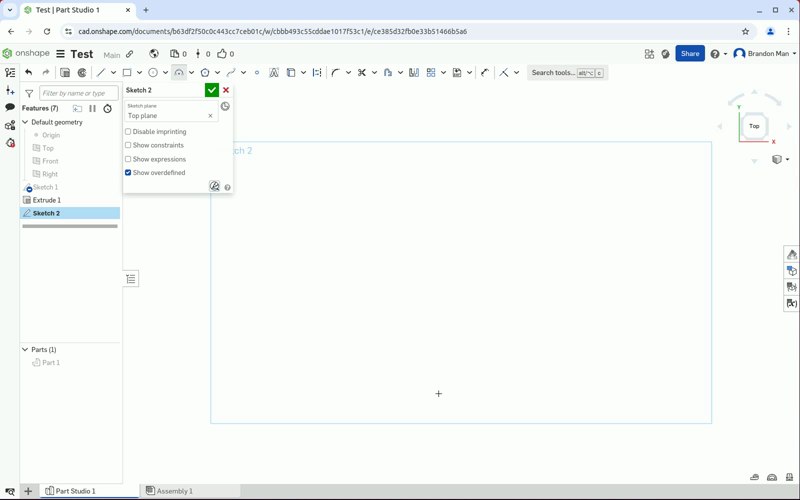
mouse_move(483, 393)
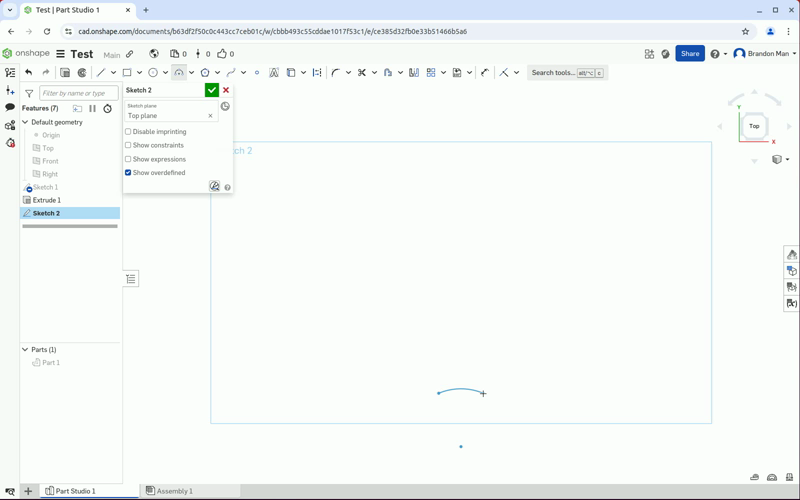
click(483, 393)
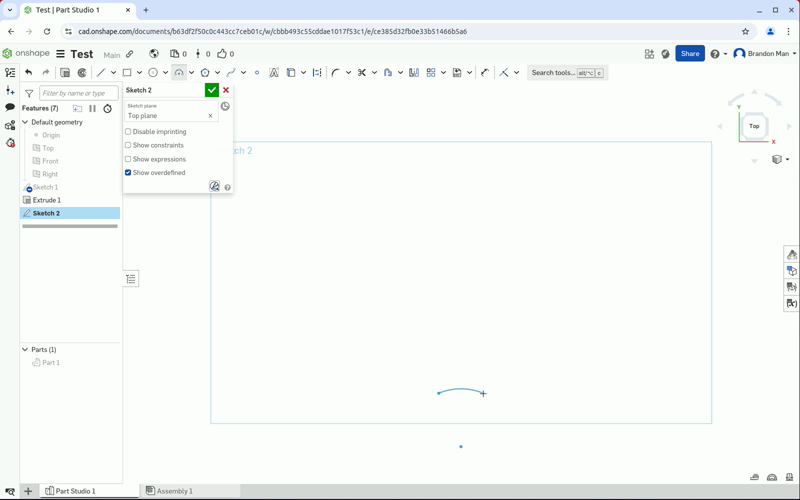
mouse_move(460, 168)
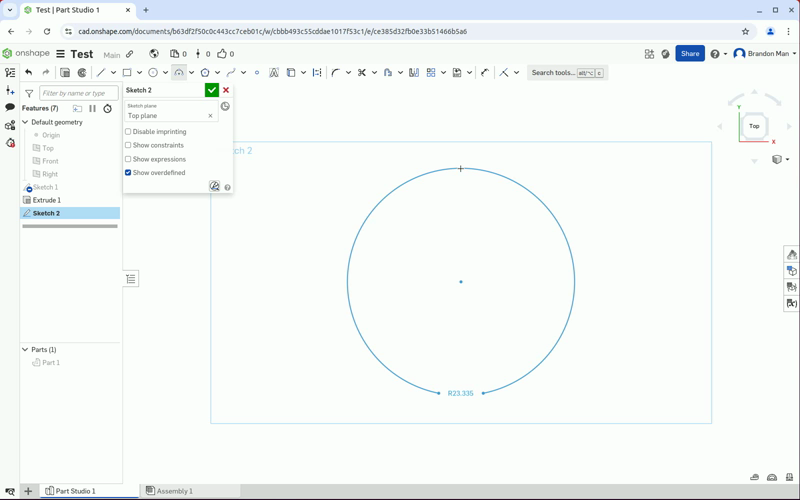
click(460, 168)
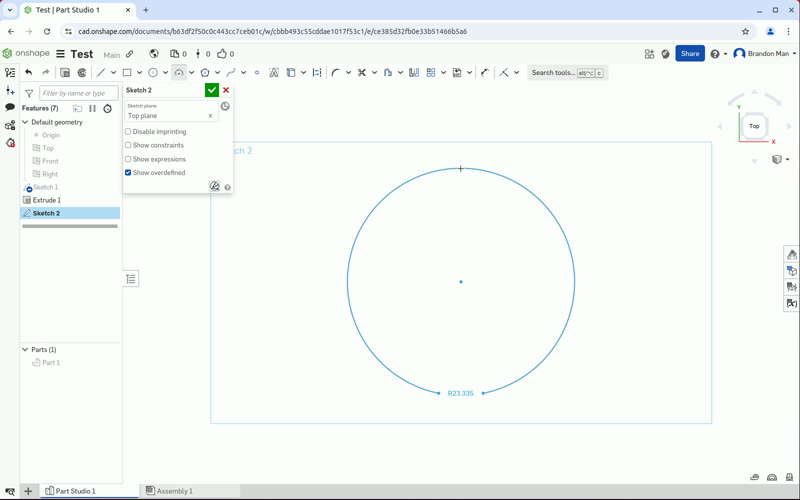
key_up(shift)
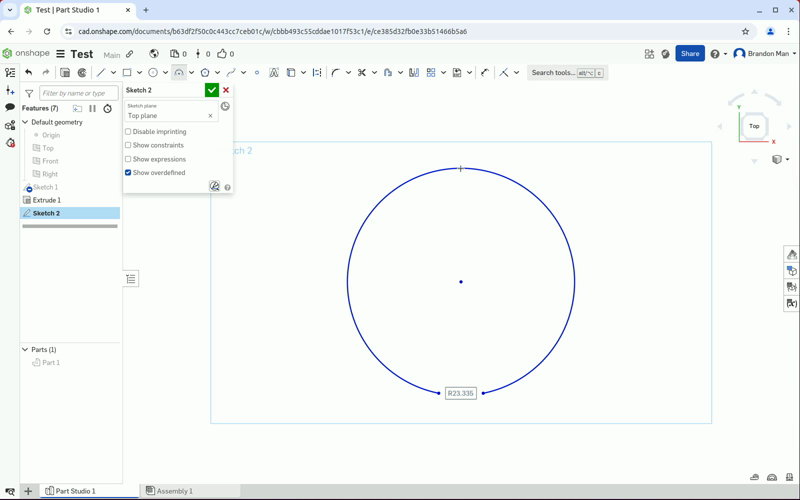
key(esc)
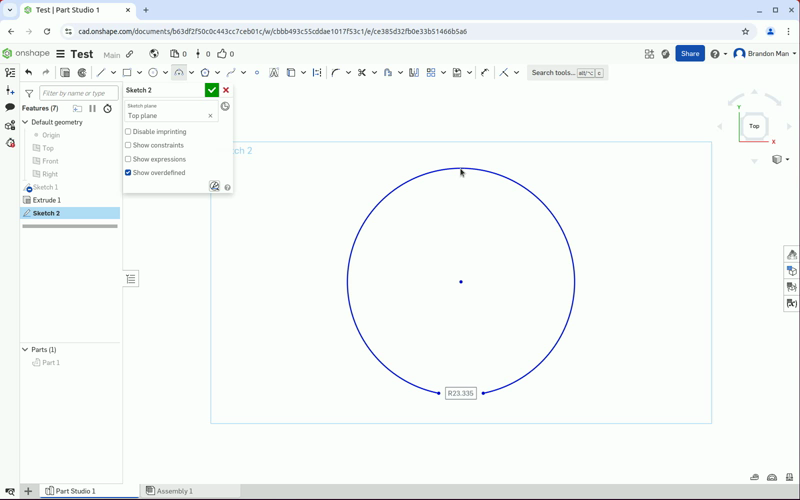
key(l)
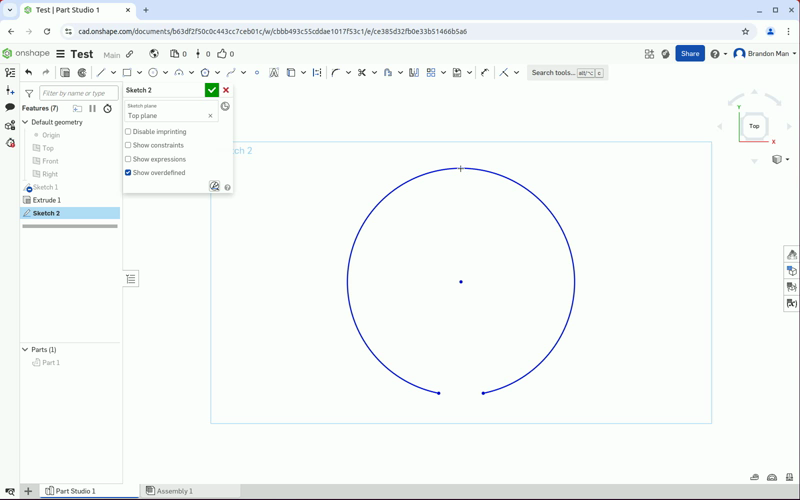
mouse_move(483, 393)
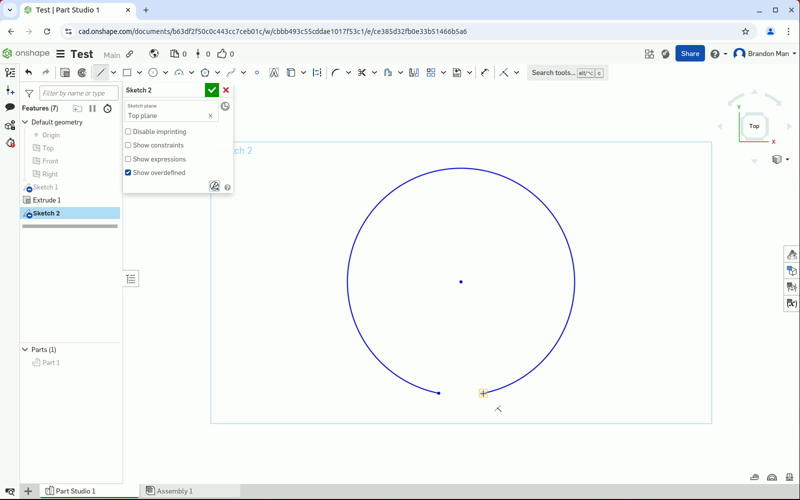
click(483, 393)
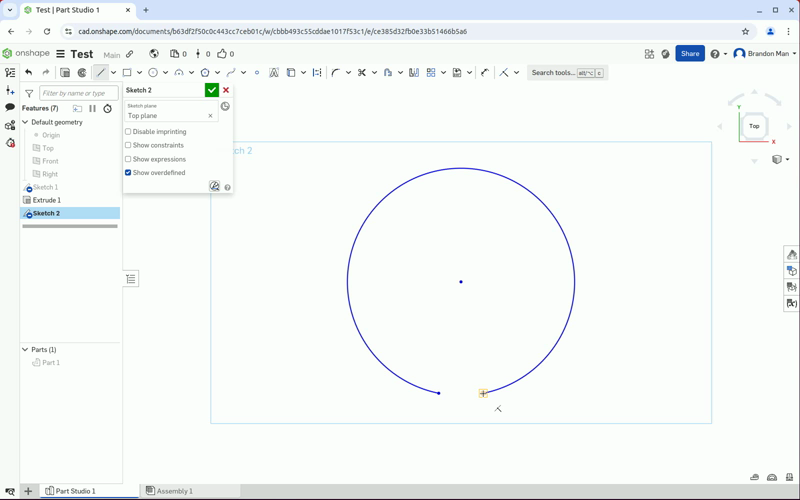
key_down(shift)
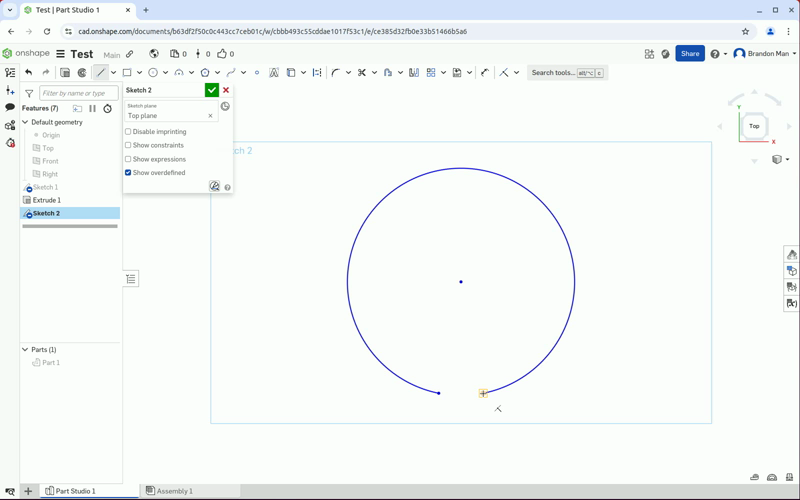
mouse_move(513, 393)
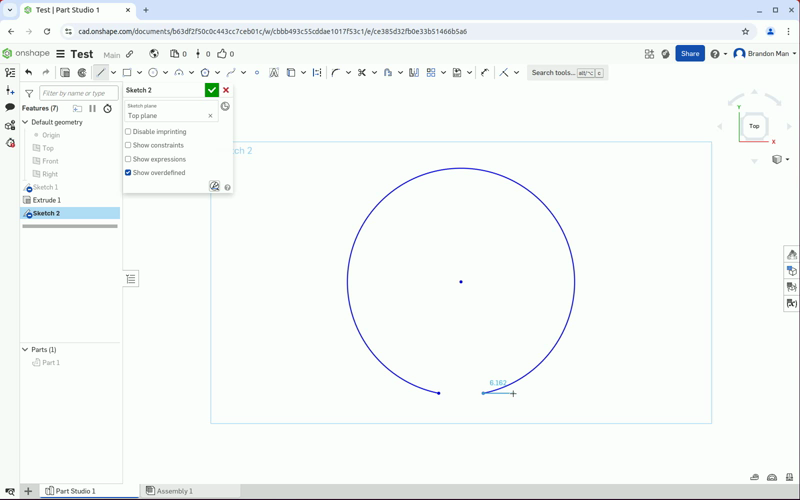
mouse_move(483, 374)
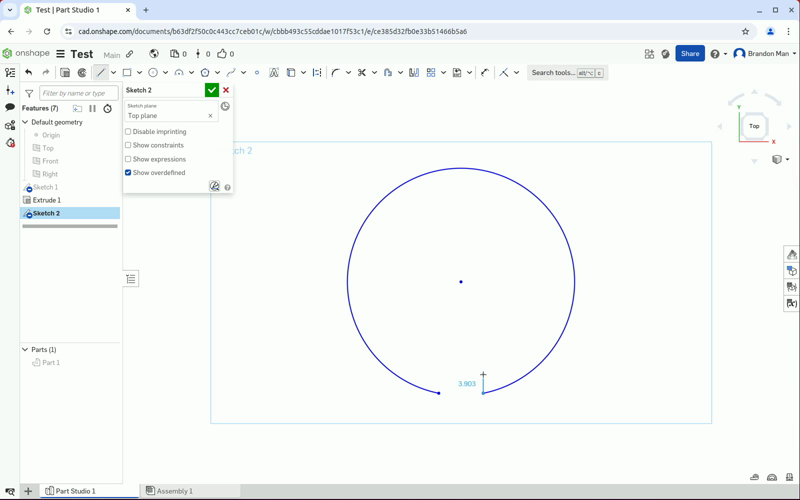
click(483, 374)
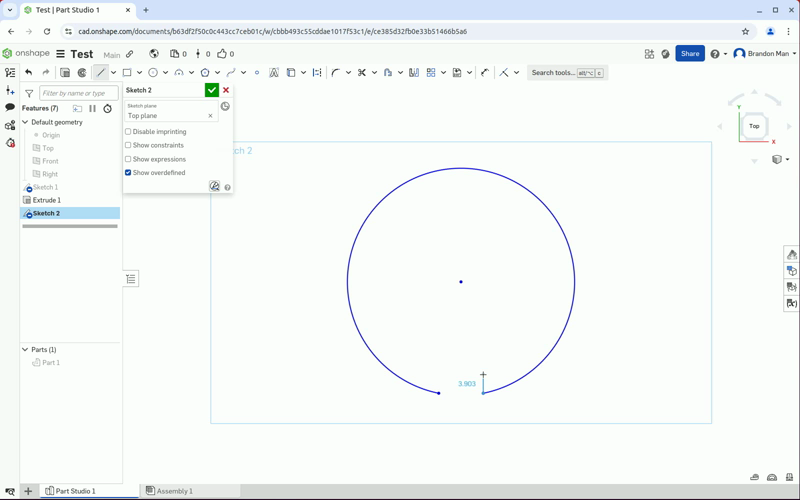
key_up(shift)
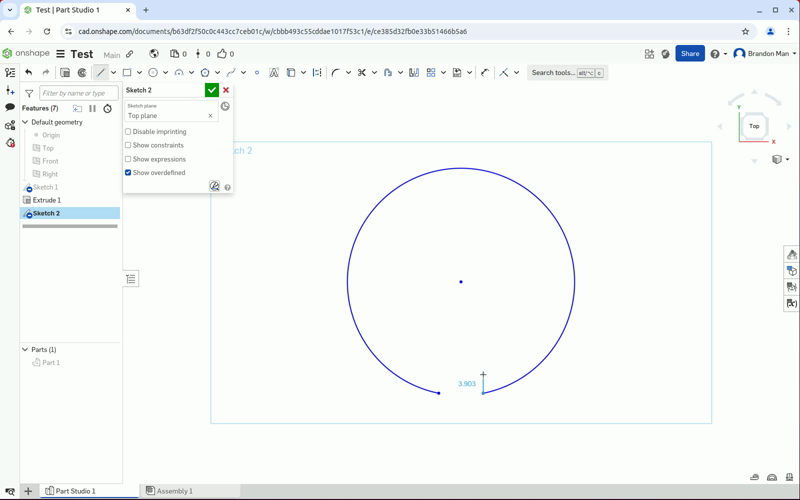
key(esc)
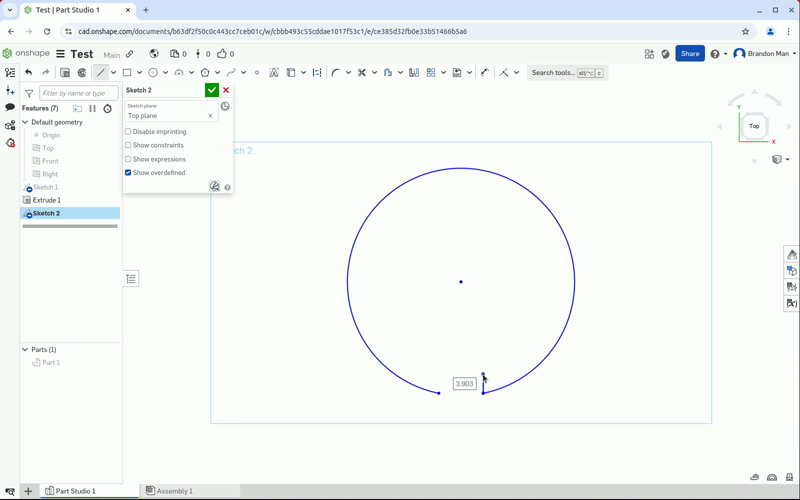
key(a)
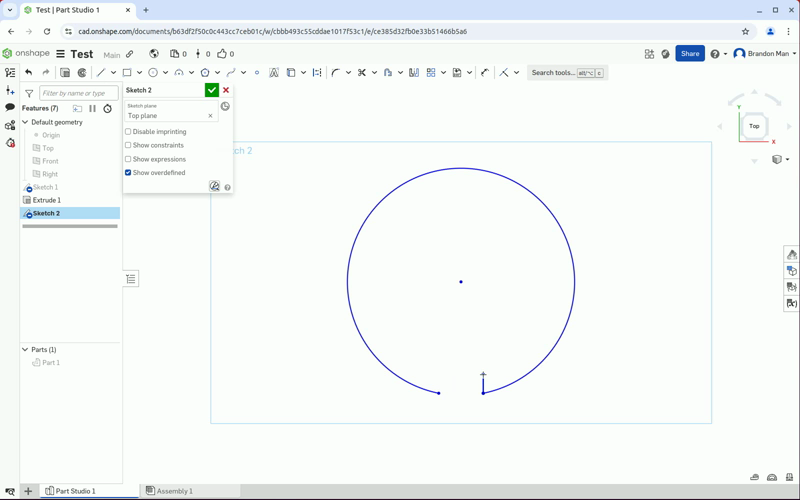
mouse_move(483, 374)
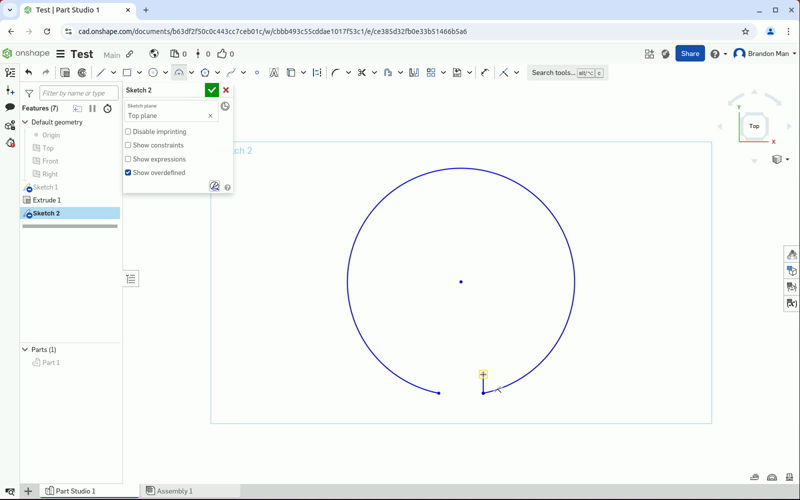
click(483, 374)
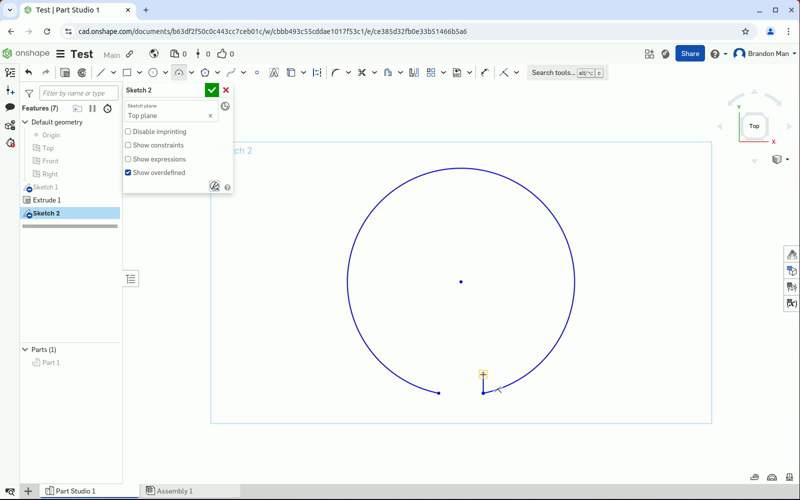
key_down(shift)
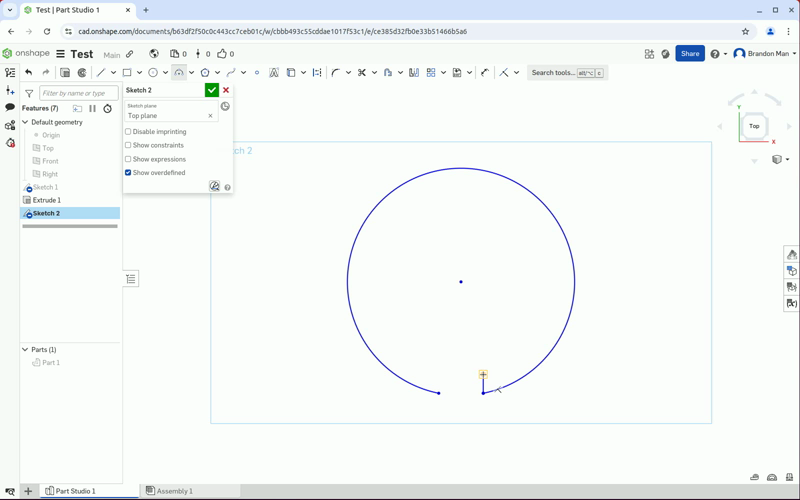
mouse_move(438, 374)
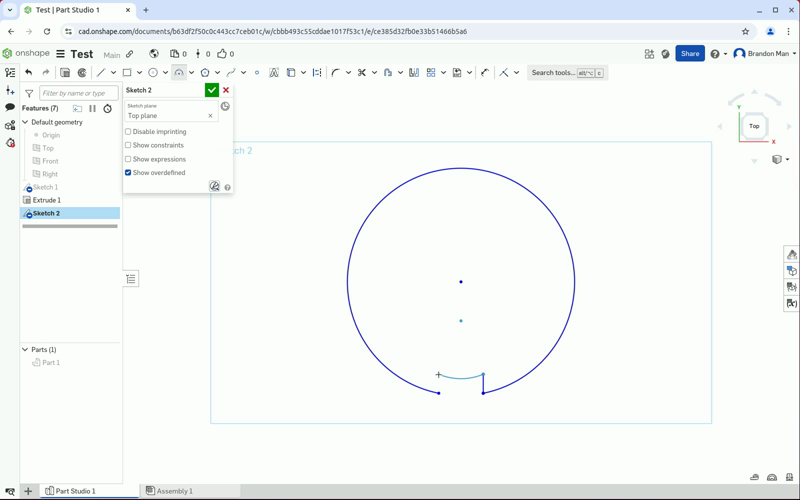
click(438, 374)
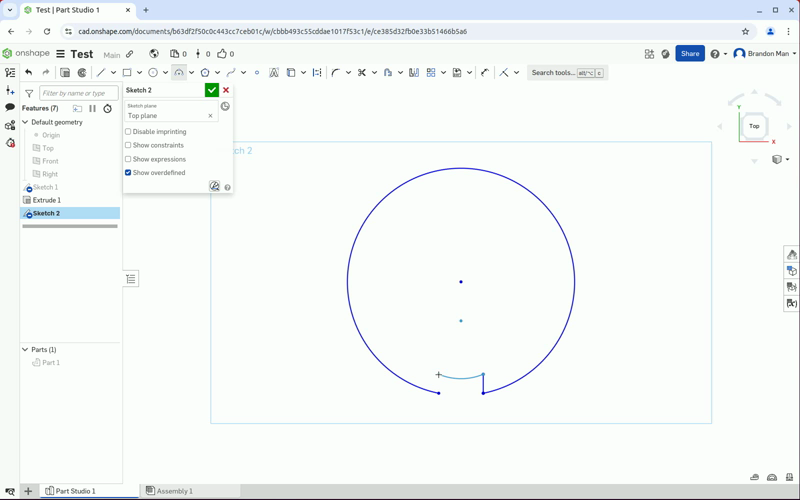
mouse_move(460, 185)
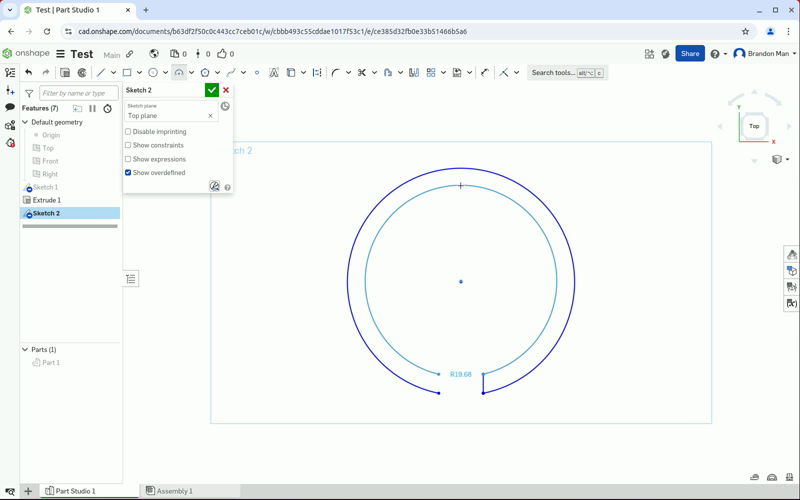
click(460, 185)
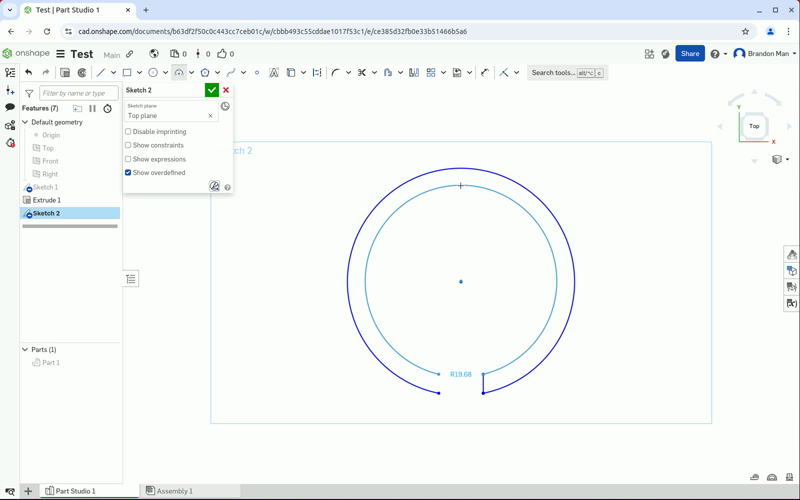
key_up(shift)
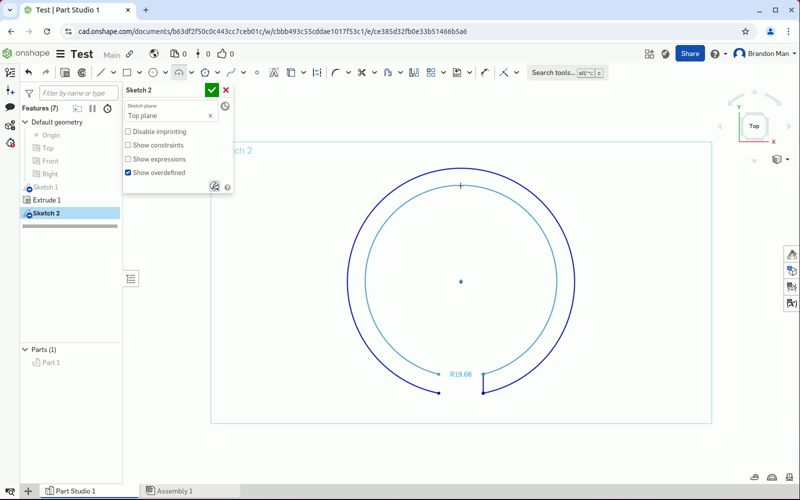
key(esc)
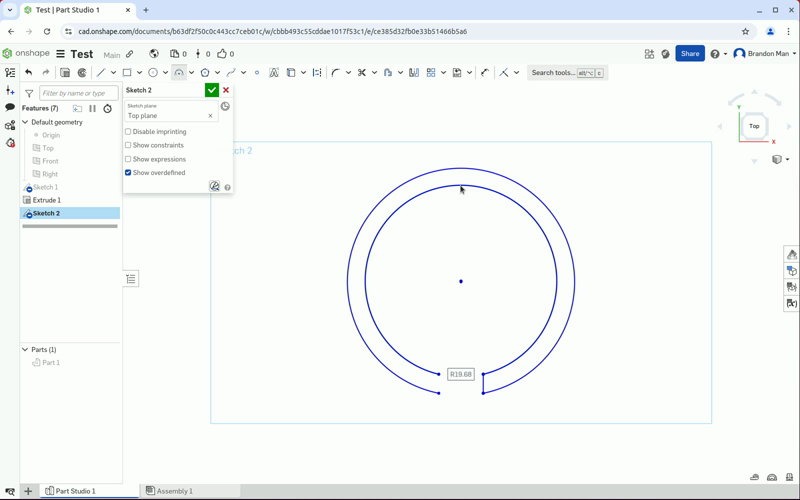
key(l)
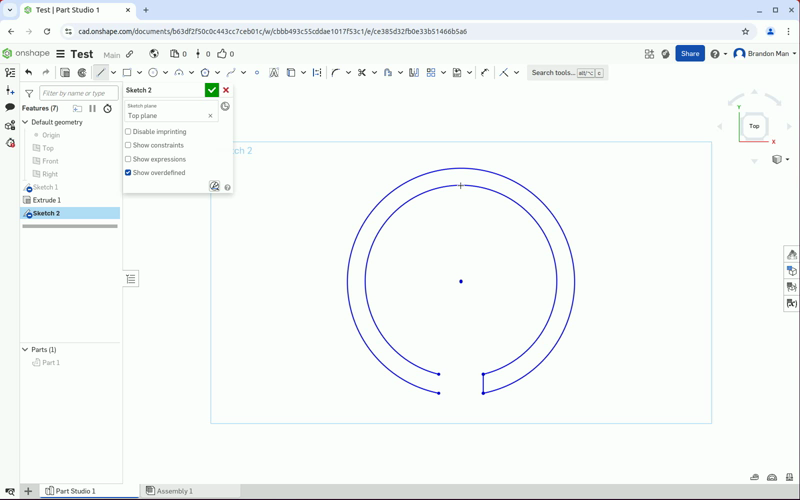
mouse_move(438, 374)
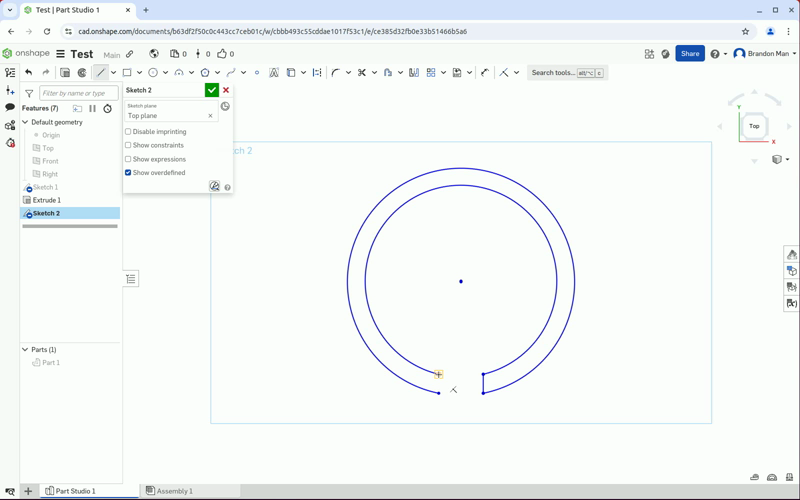
click(438, 374)
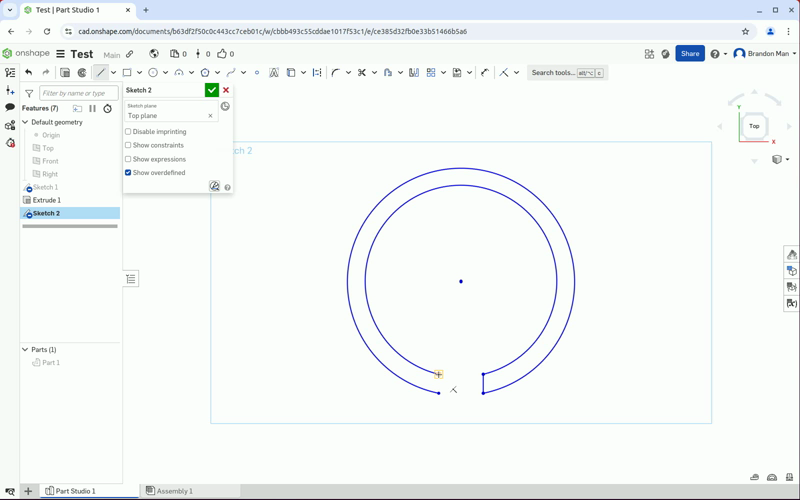
mouse_move(468, 374)
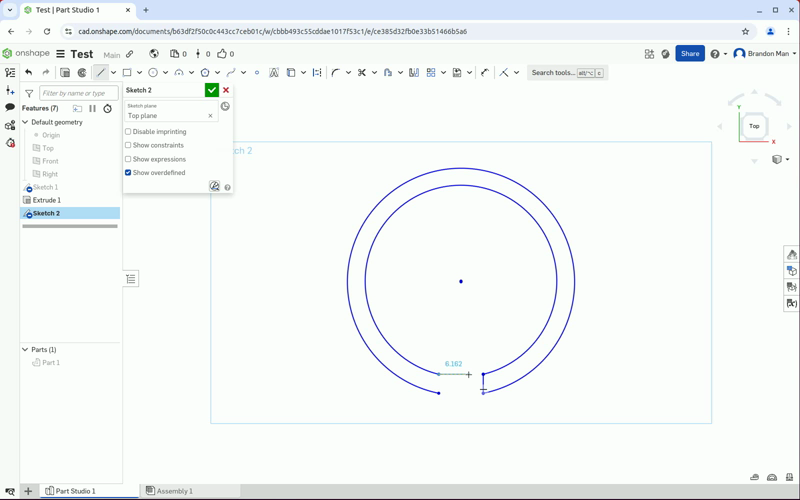
key_down(shift)
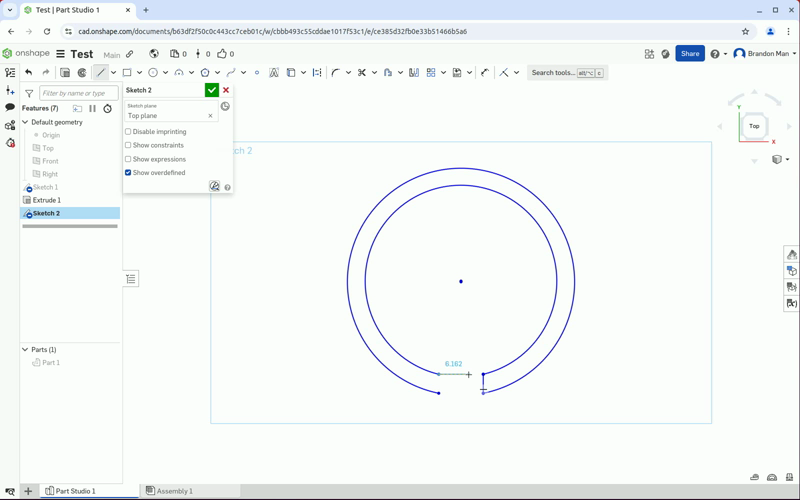
mouse_move(438, 393)
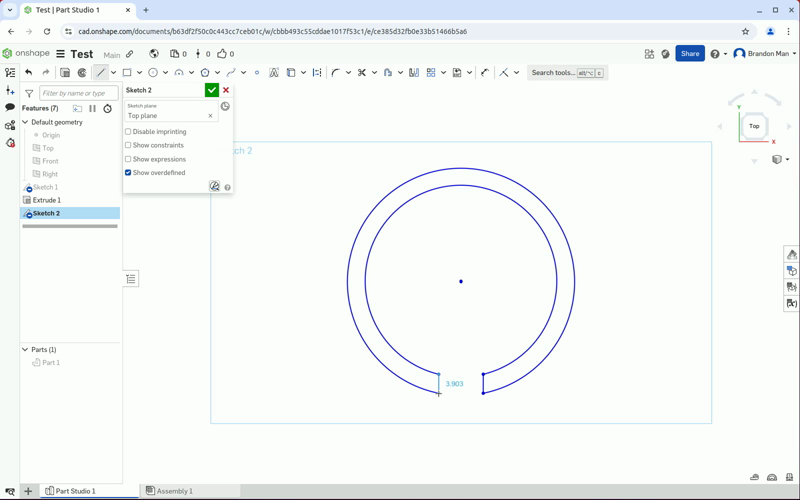
key_up(shift)
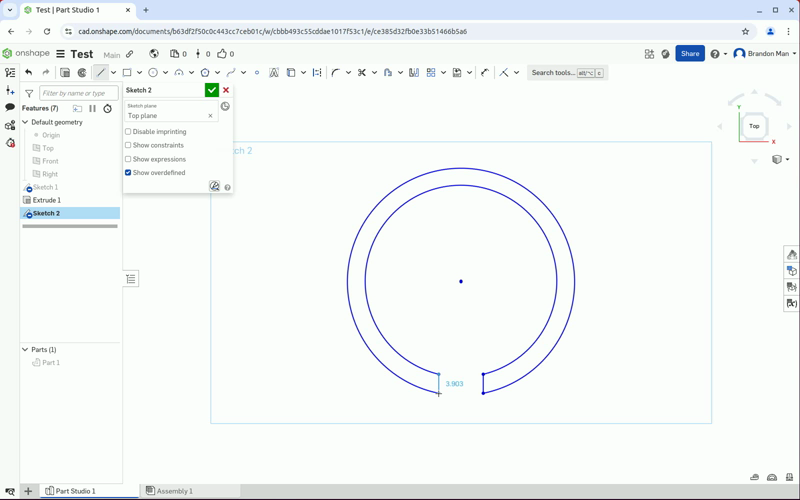
click(438, 393)
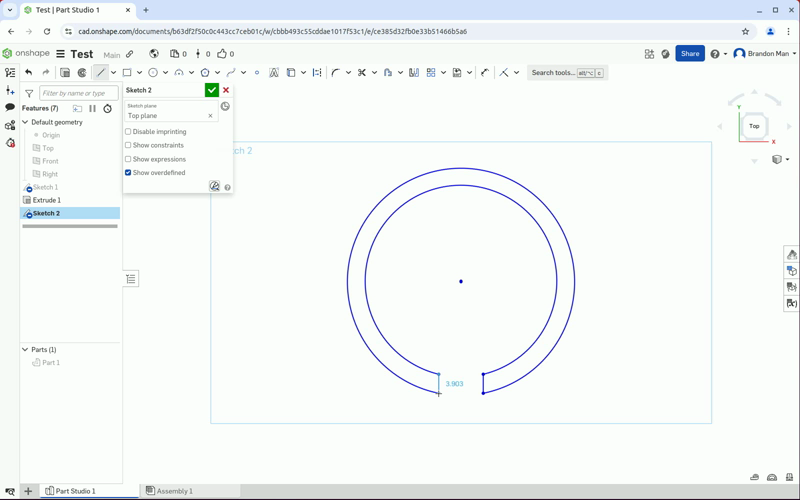
key(esc)
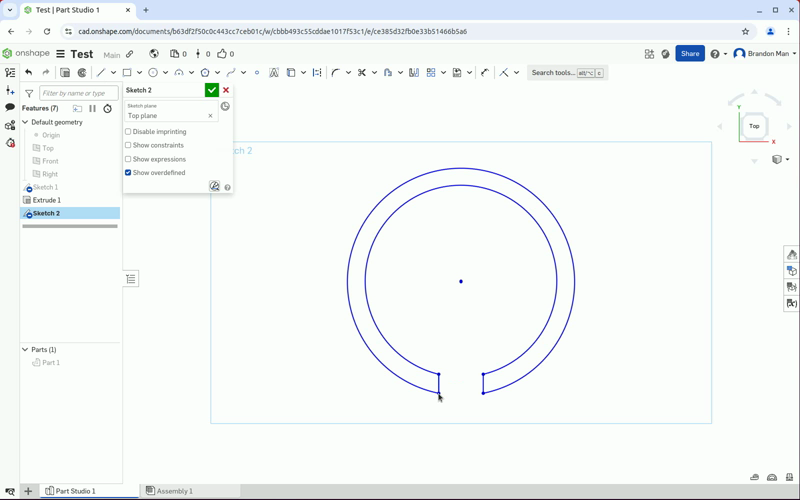
mouse_move(376, 219)
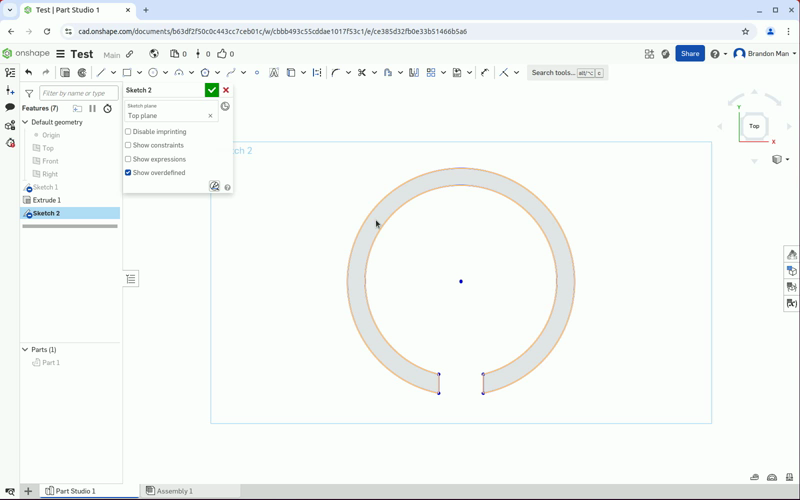
click(376, 219)
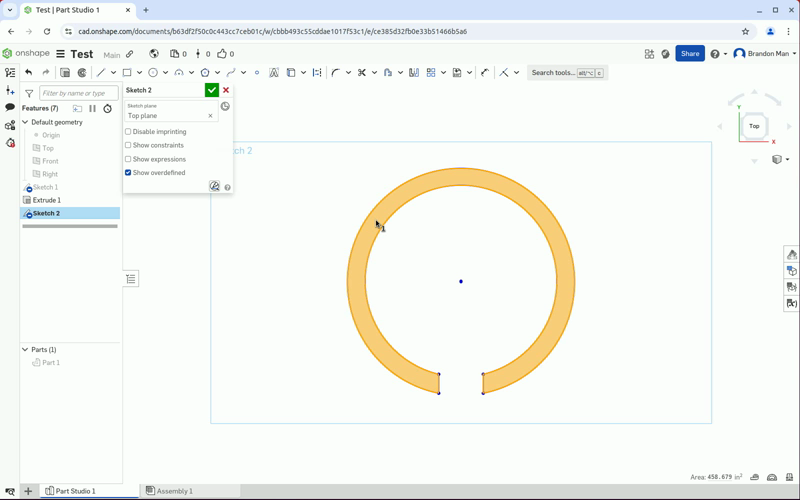
mouse_move(73, 352)
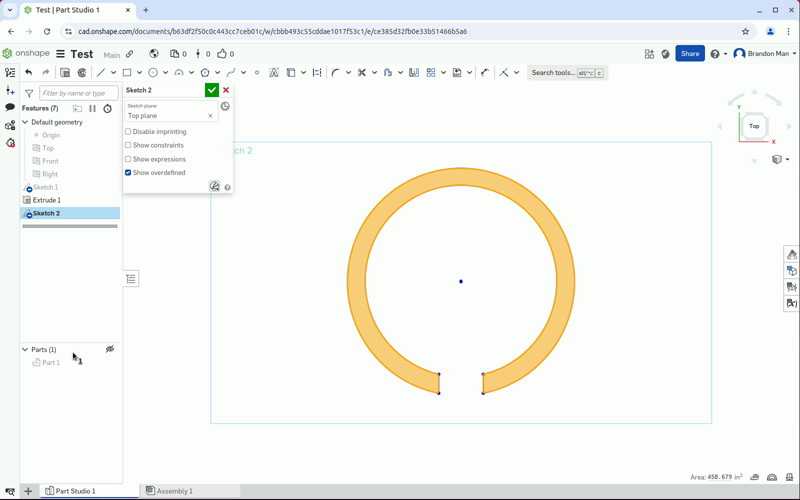
key(shift+y)
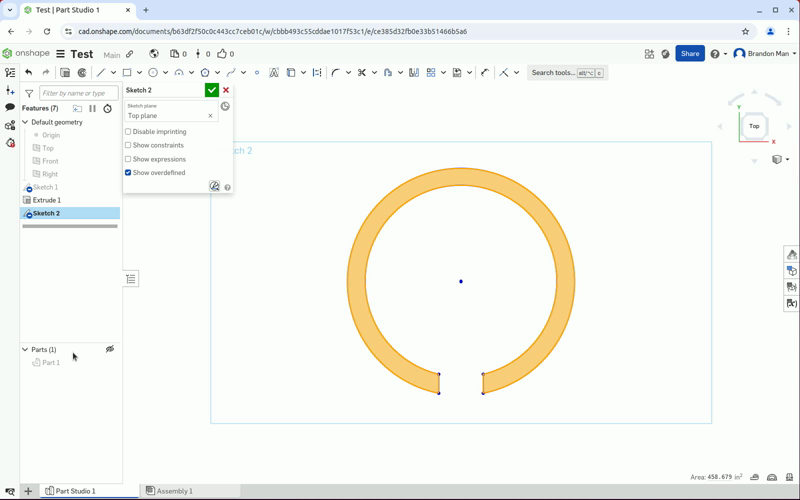
key(shift+e)
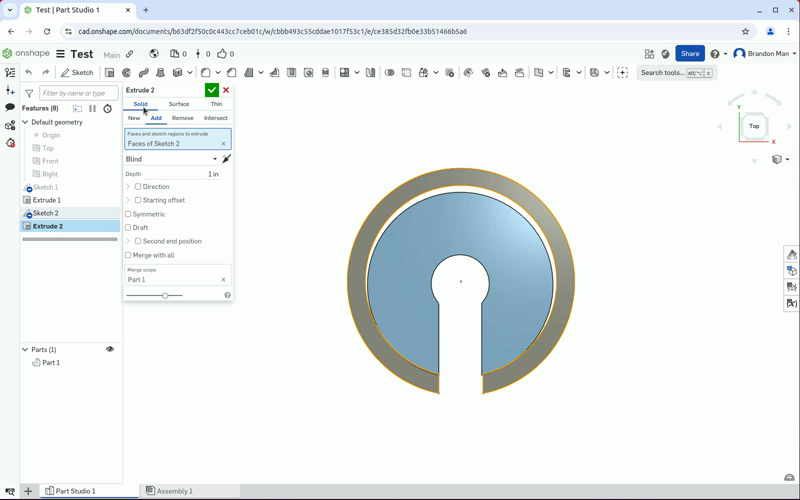
mouse_move(143, 106)
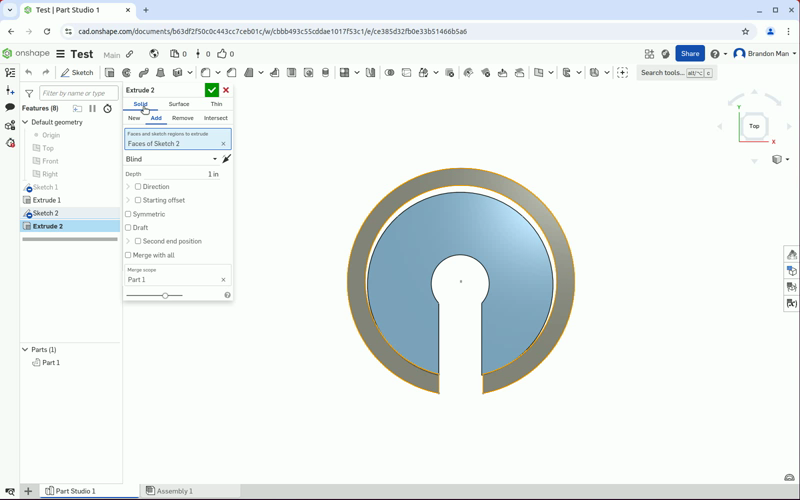
click(143, 106)
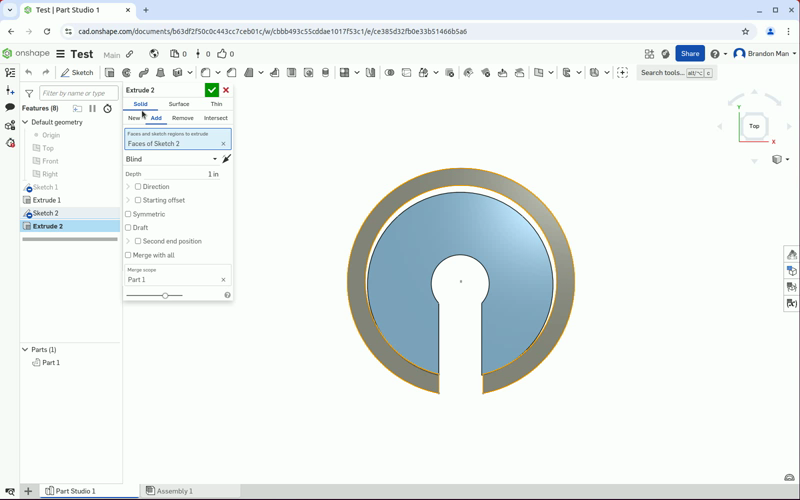
mouse_move(137, 120)
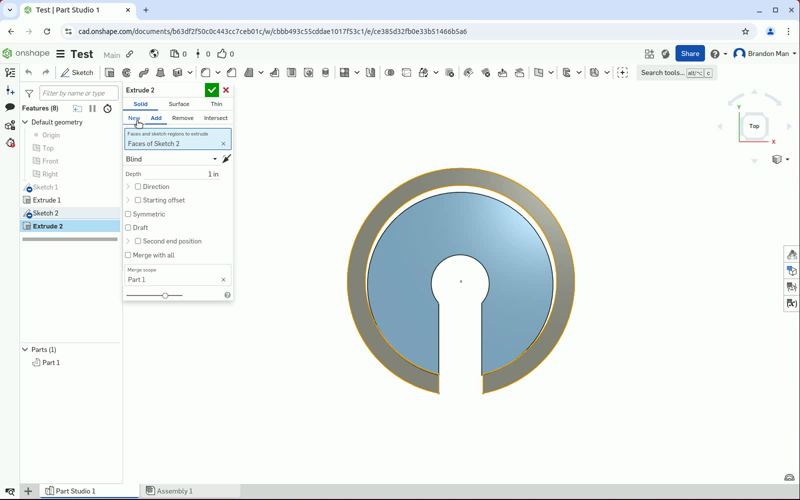
click(137, 120)
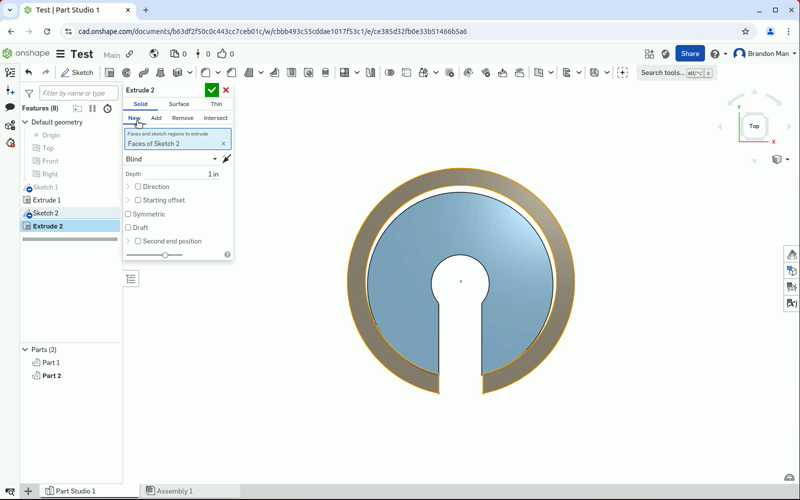
key(tab, 4)
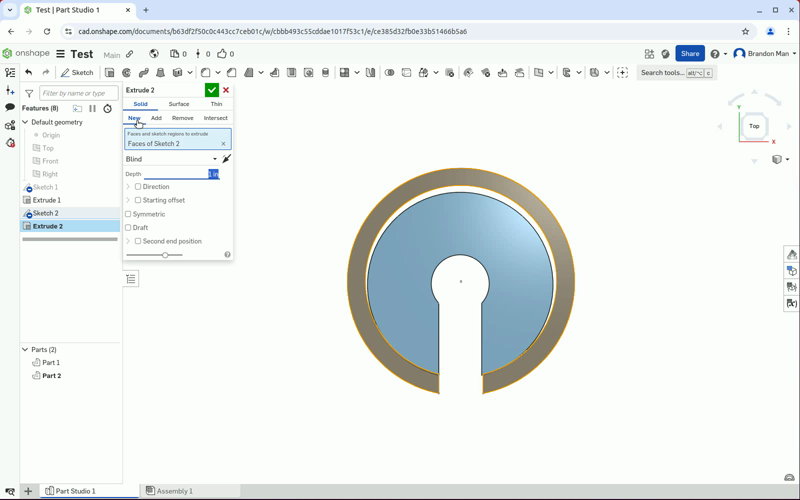
text(1.204)
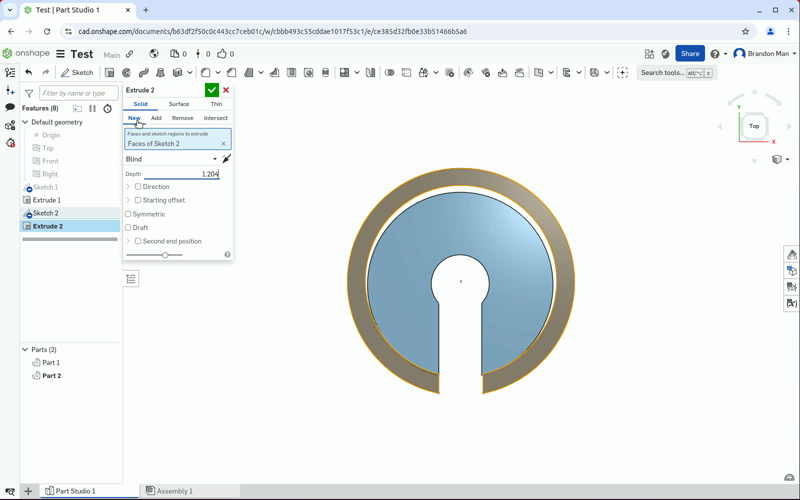
key(enter)
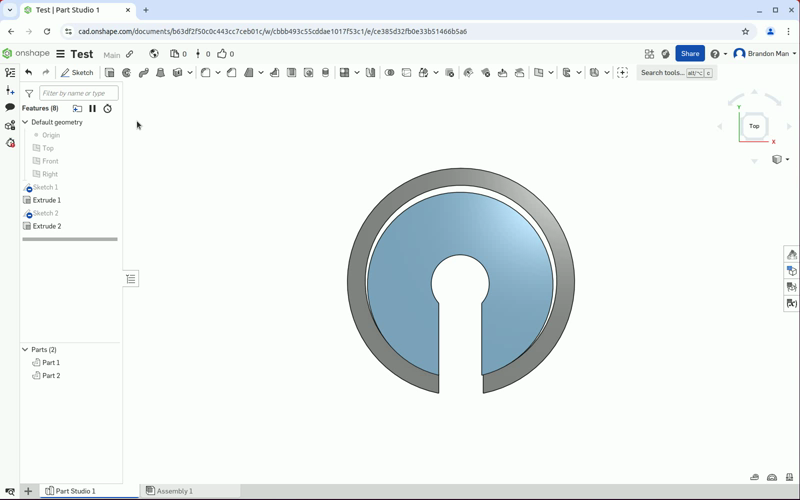
key(shift+h)
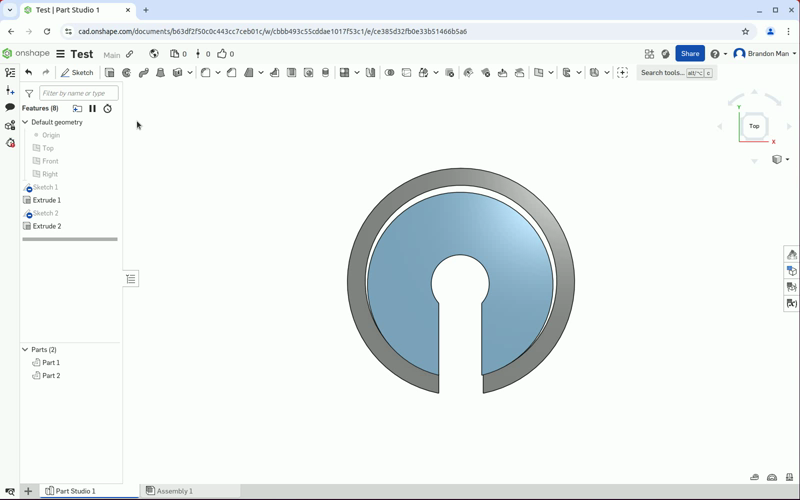
key(shift+h)
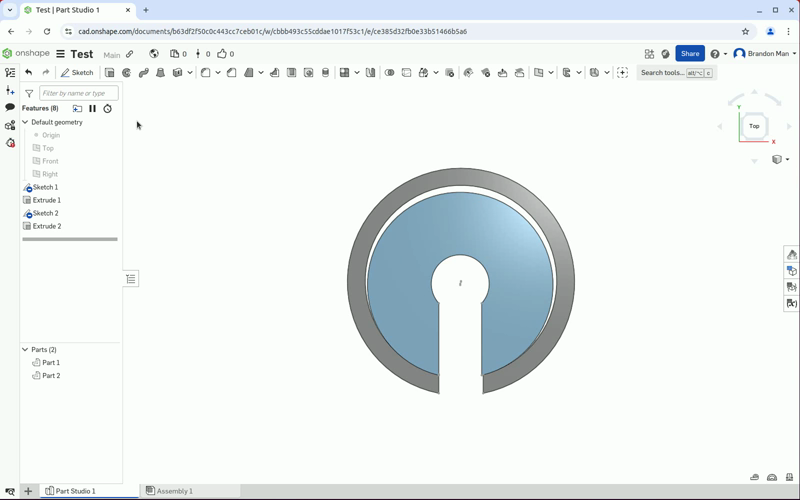
key(shift+7)
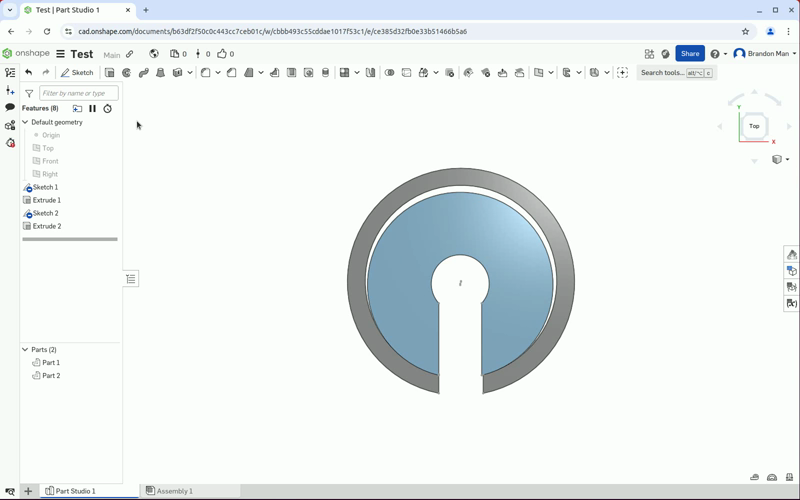
key(up, 3)
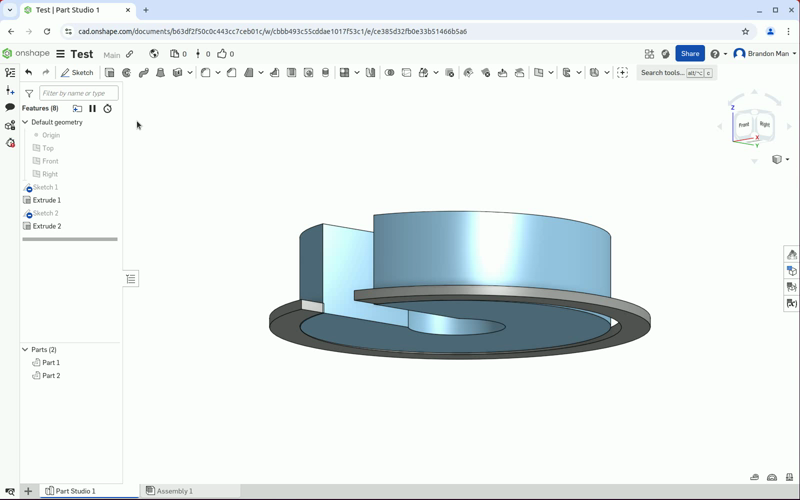
key(left, 3)
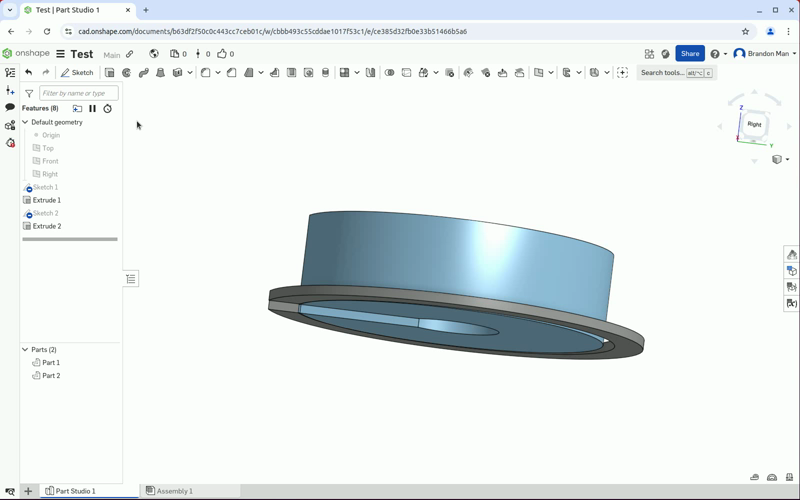
key(right, 3)
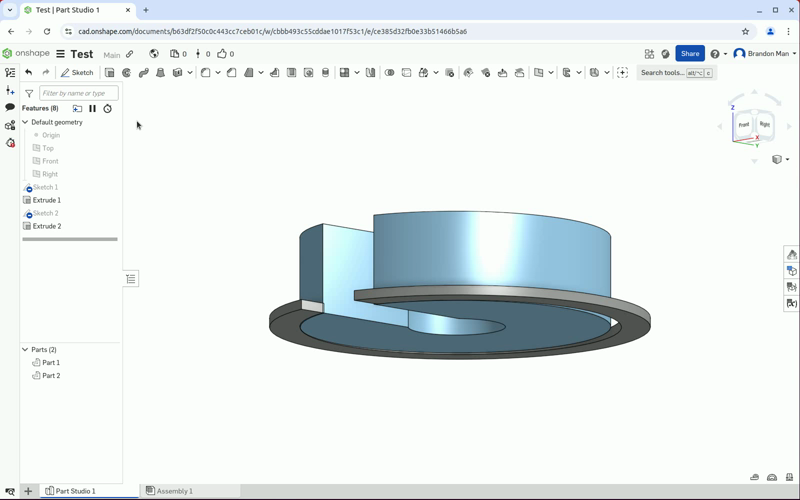
key(down, 3)
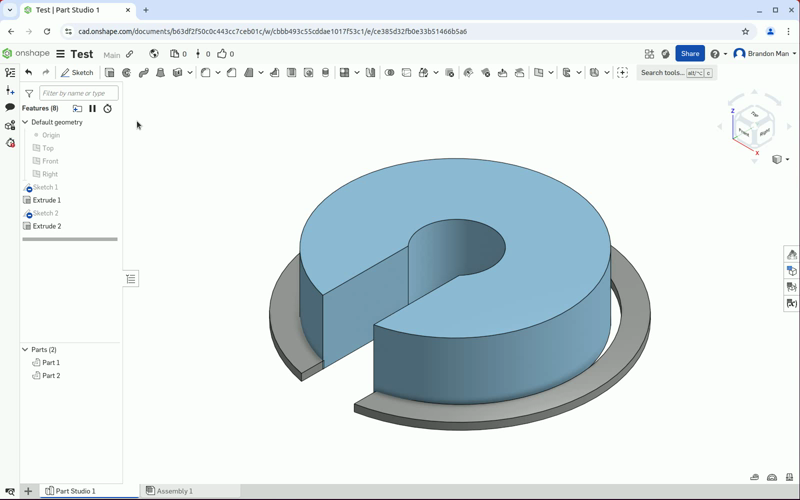
mouse_move(73, 189)
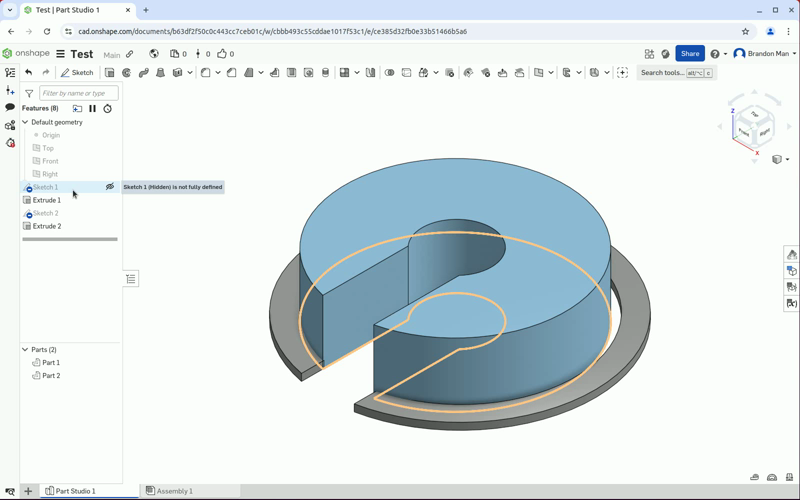
click(73, 189)